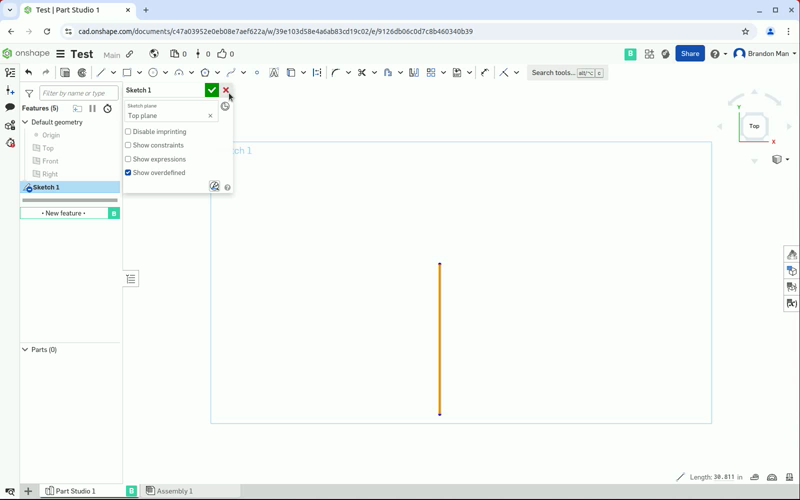
key(shift+h)
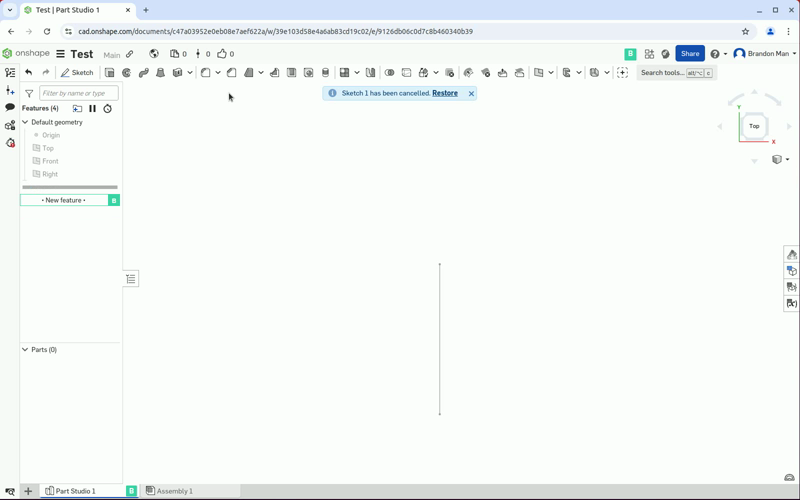
mouse_move(73, 352)
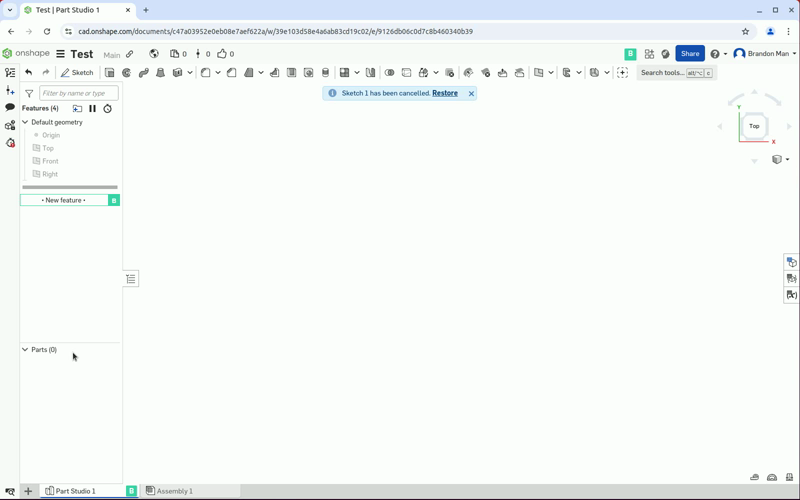
key(y)
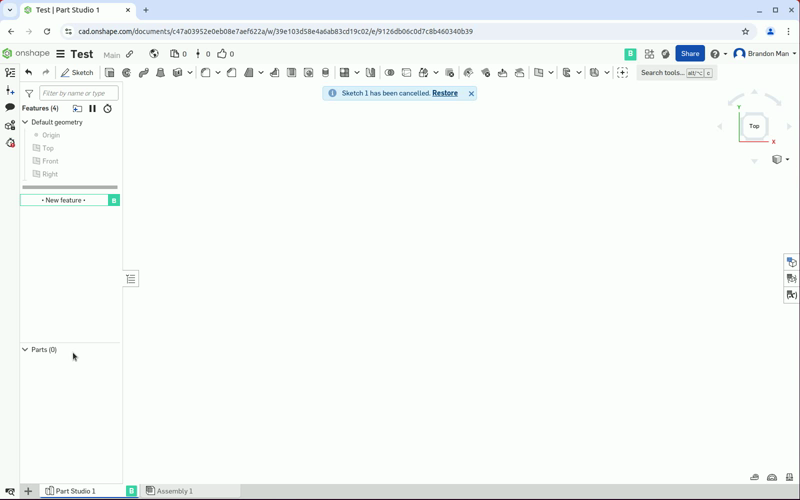
key(shift+p)
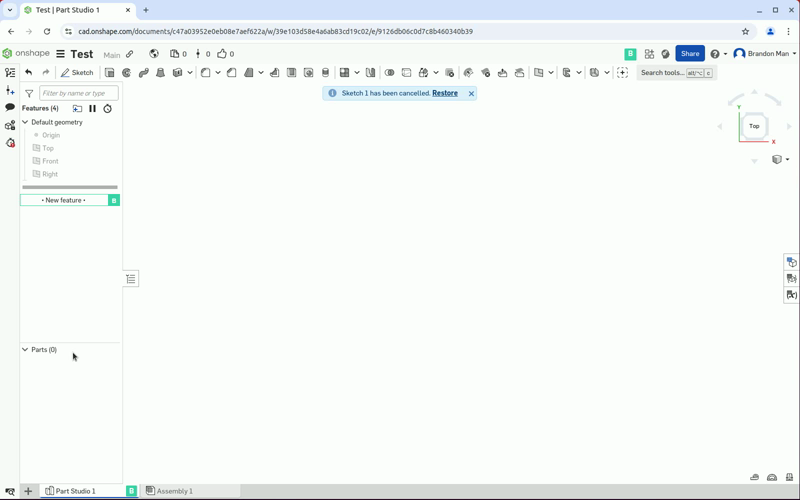
key(space)
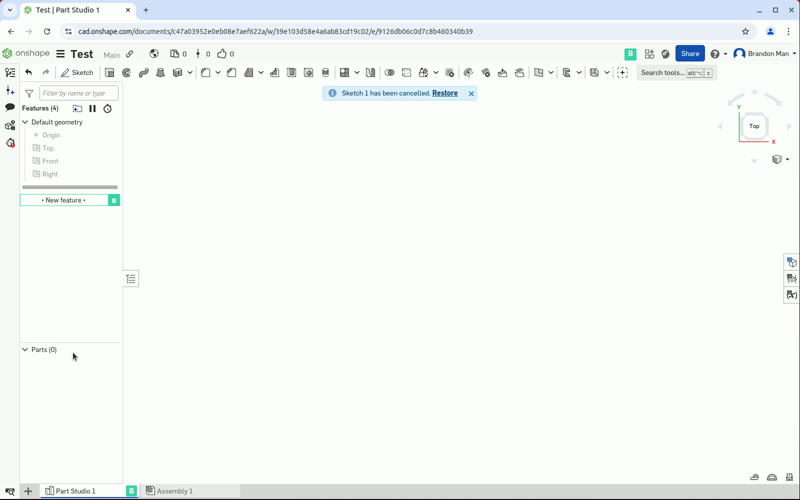
key_down(shift)
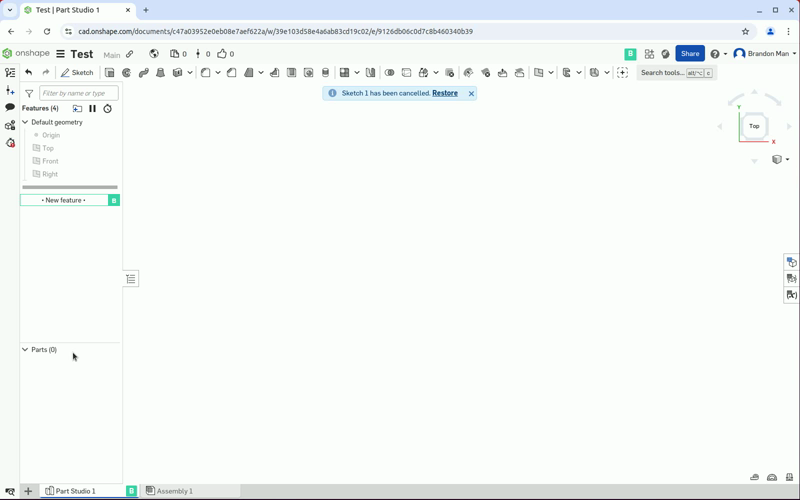
key(up)
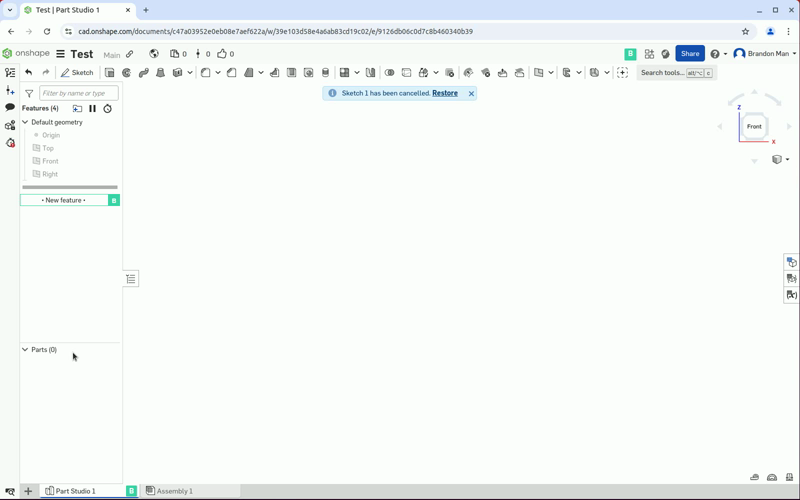
key_up(shift)
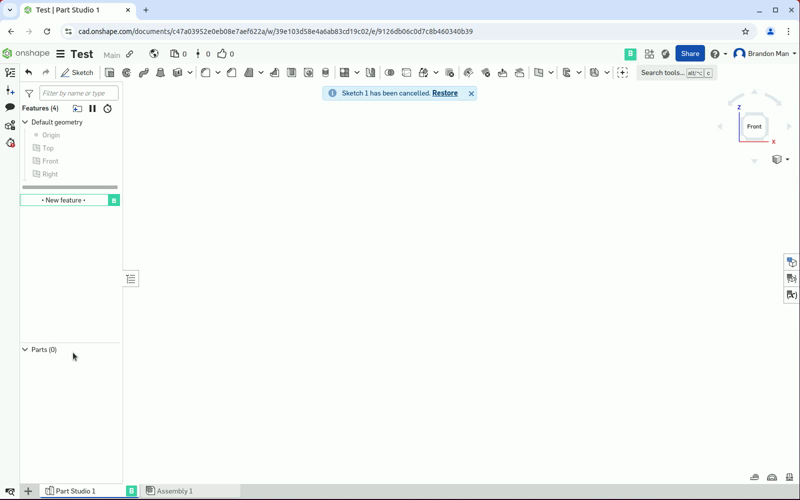
mouse_move(73, 352)
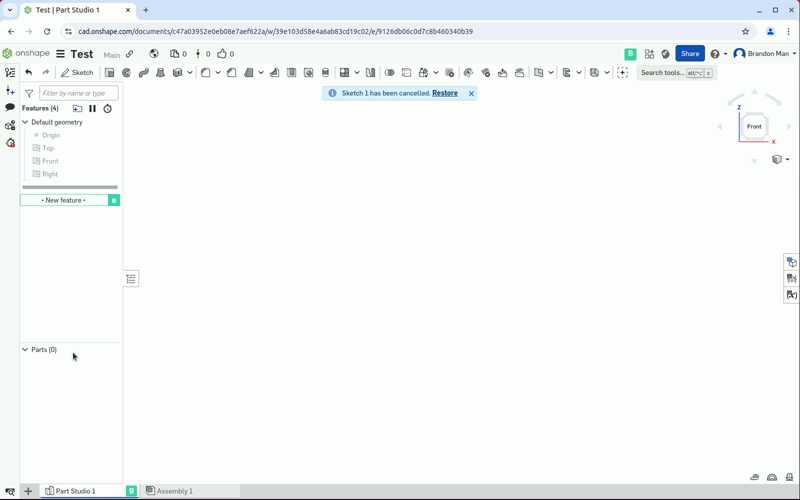
key(shift+y)
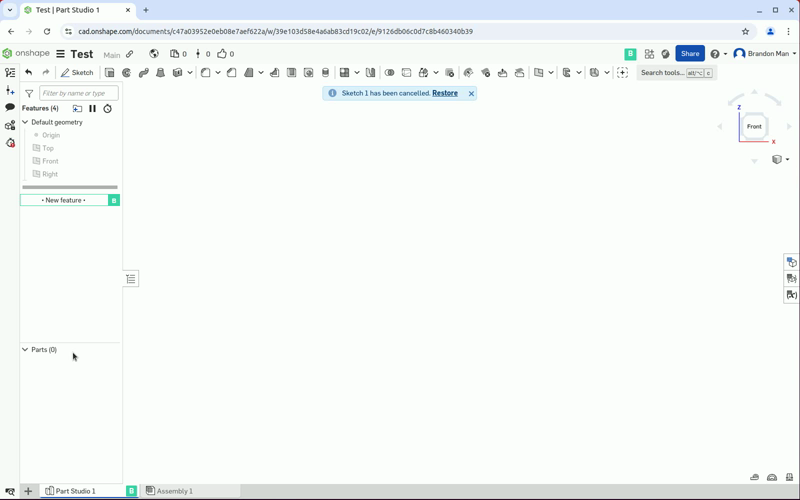
key(shift+s)
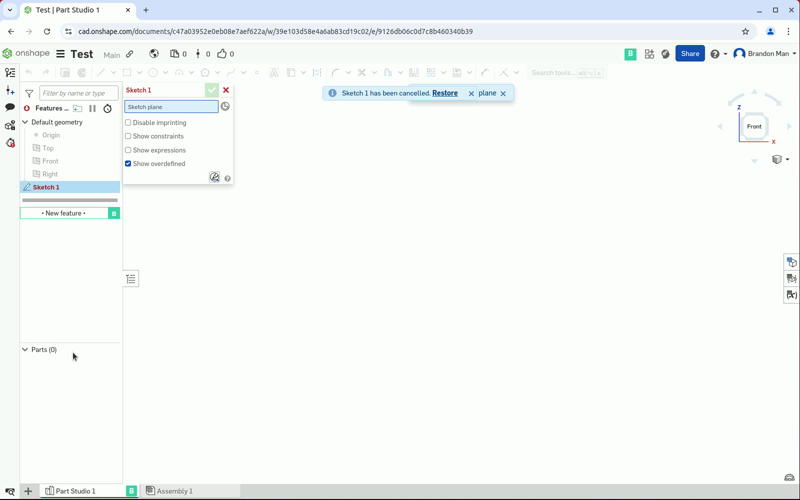
mouse_move(73, 163)
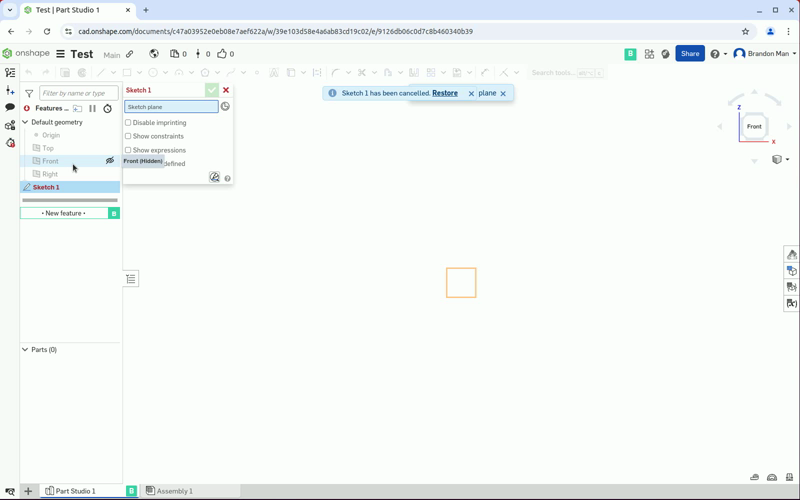
click(73, 163)
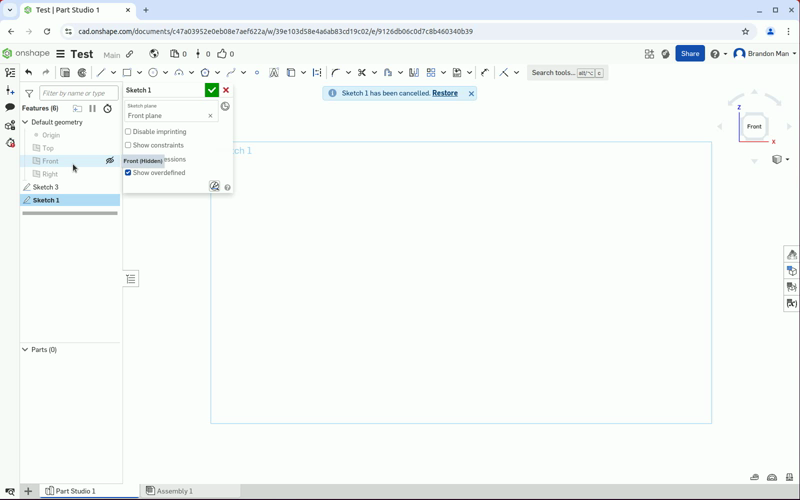
mouse_move(73, 352)
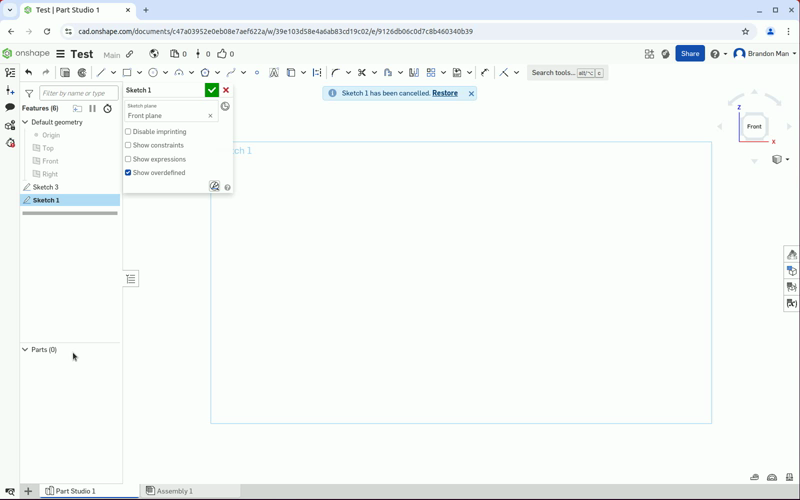
key(y)
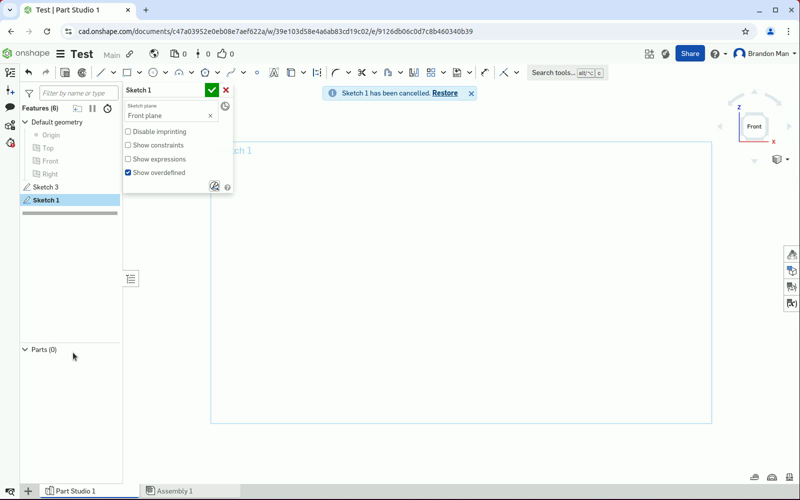
key(l)
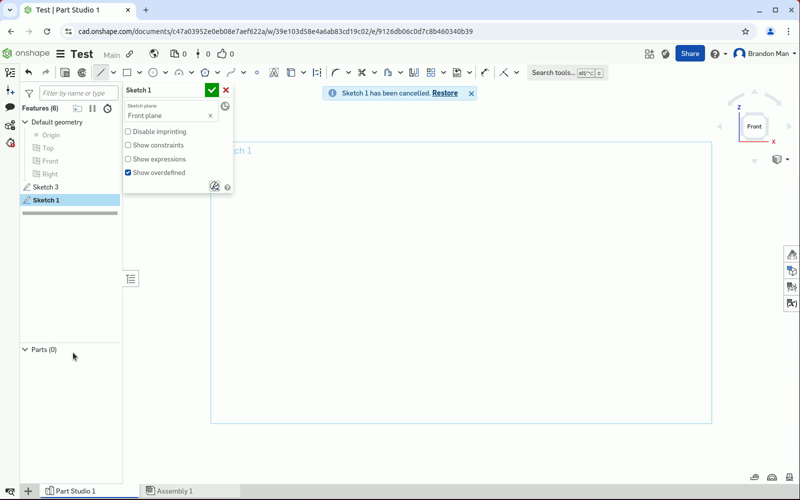
key_down(shift)
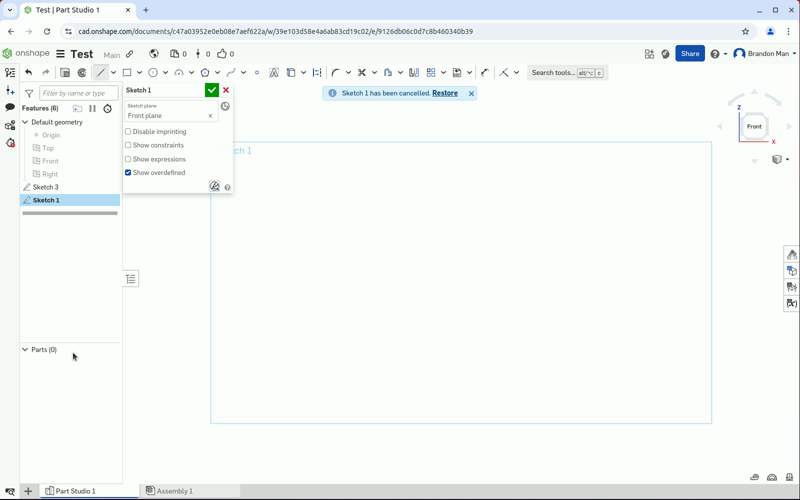
mouse_move(430, 286)
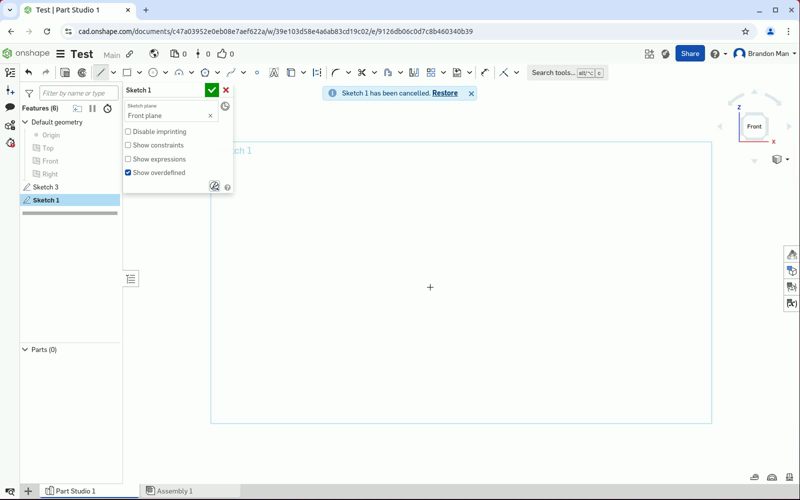
click(430, 286)
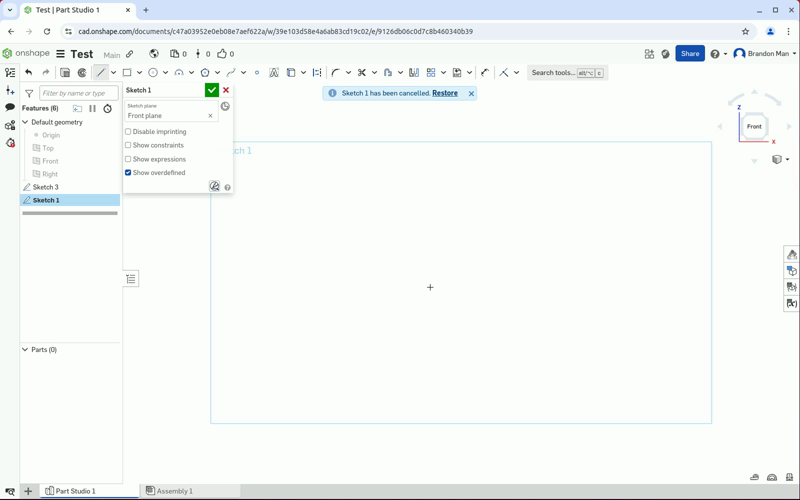
key_up(shift)
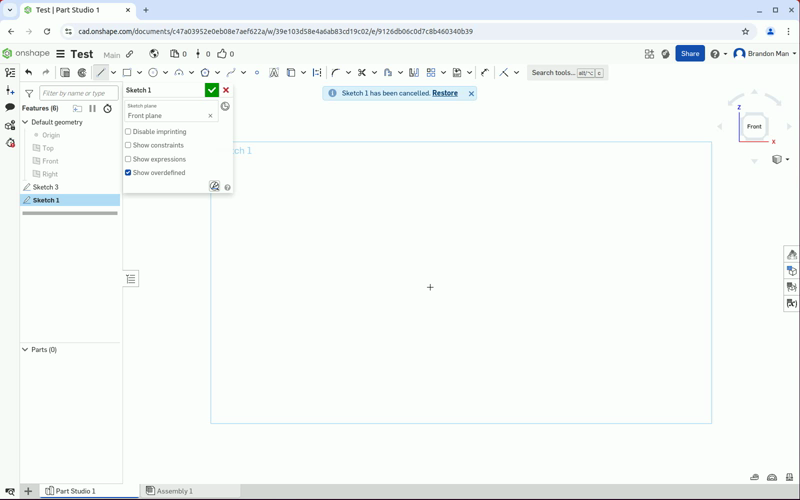
key_down(shift)
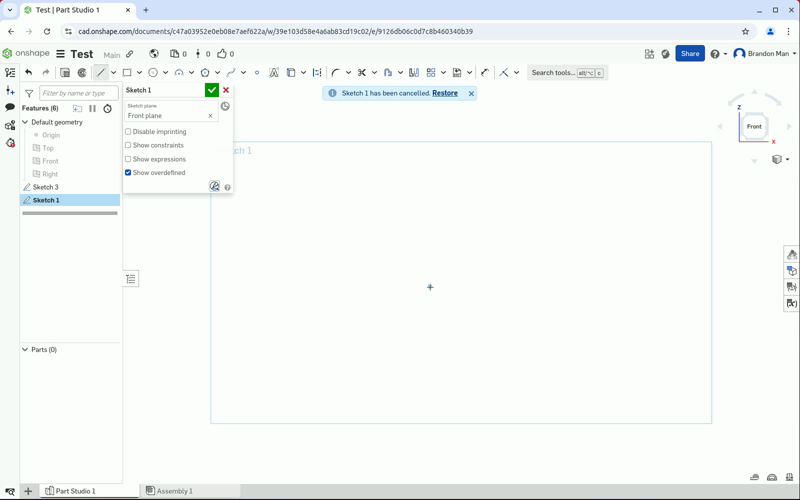
mouse_move(573, 286)
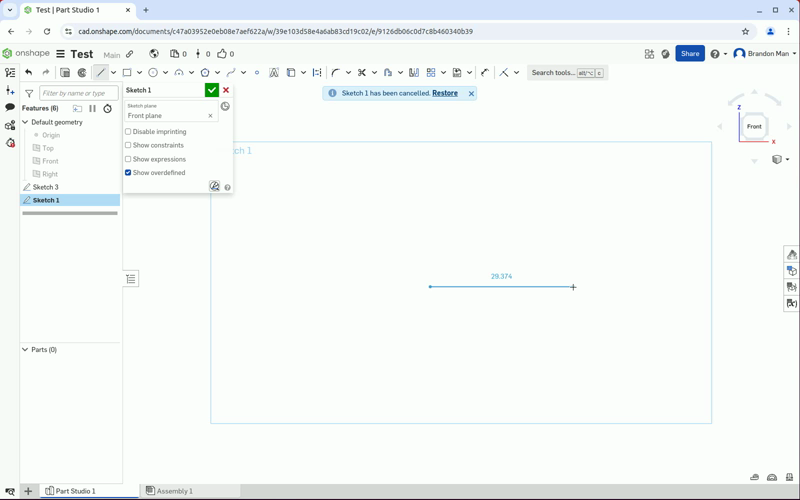
click(573, 286)
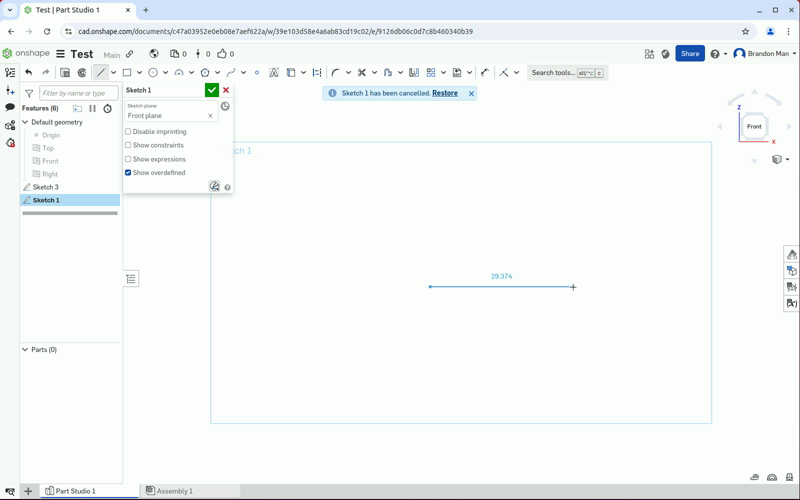
key_up(shift)
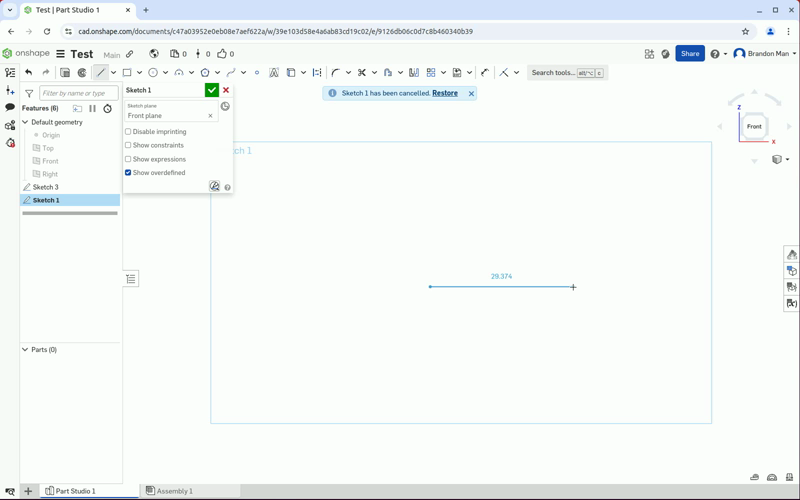
key_down(shift)
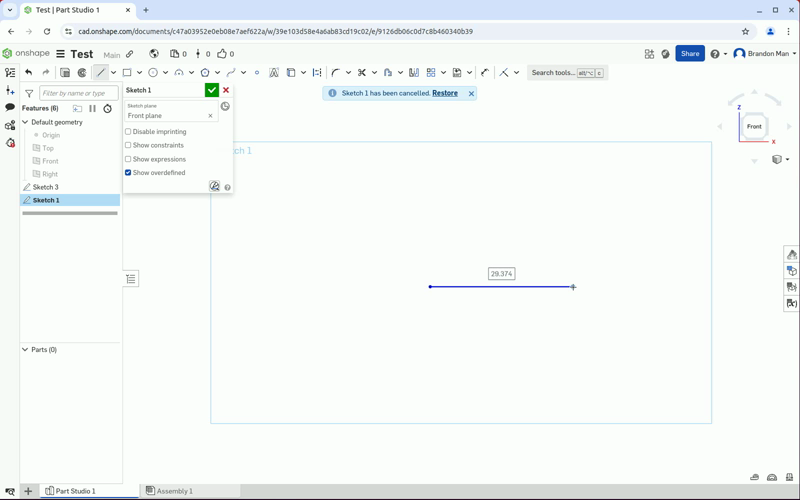
mouse_move(430, 257)
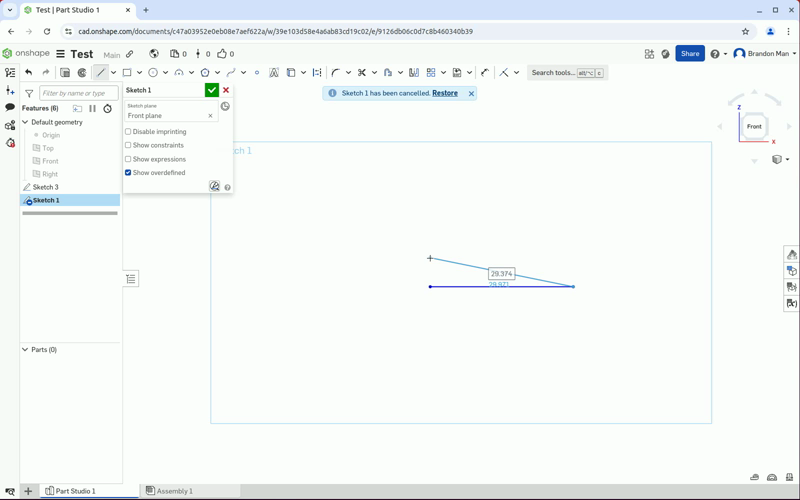
click(430, 257)
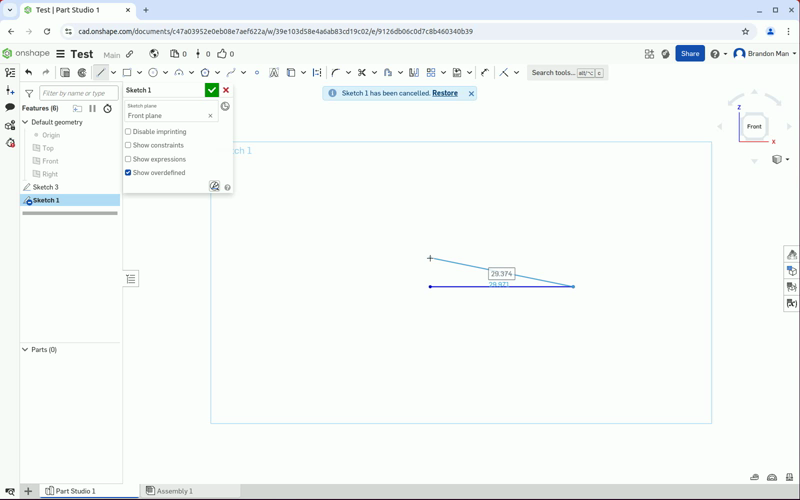
key_up(shift)
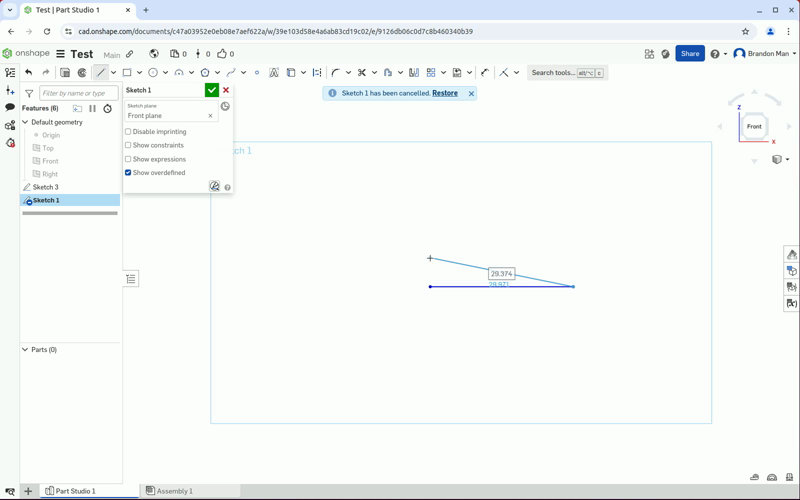
mouse_move(460, 257)
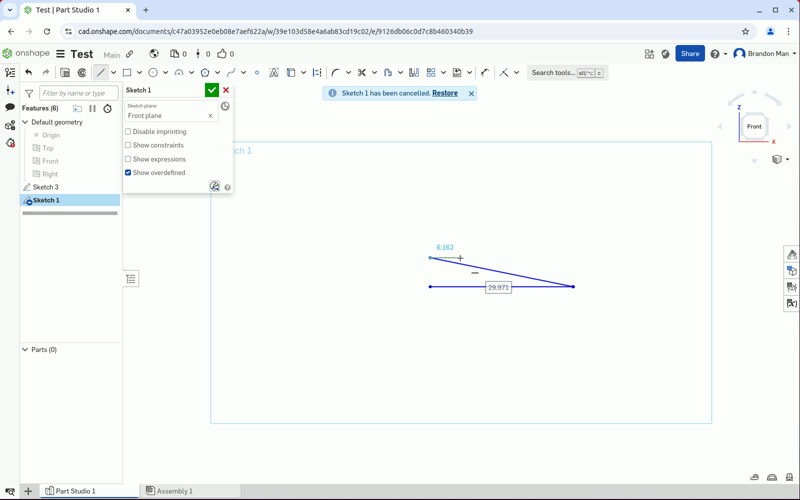
key_down(shift)
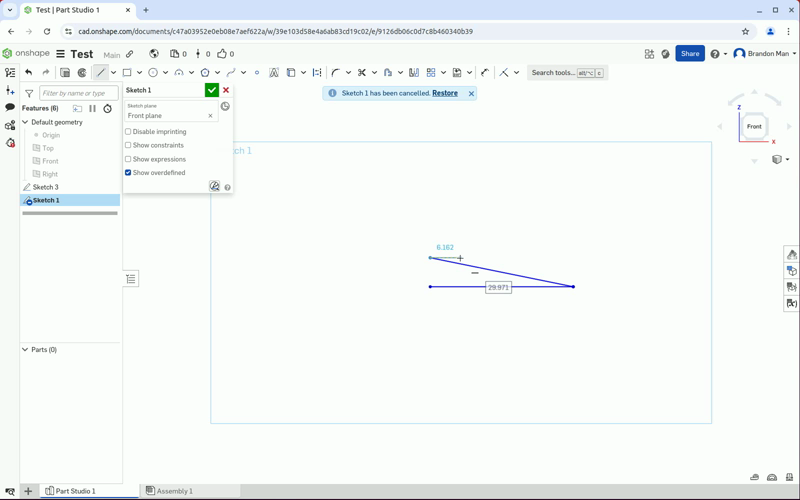
mouse_move(430, 286)
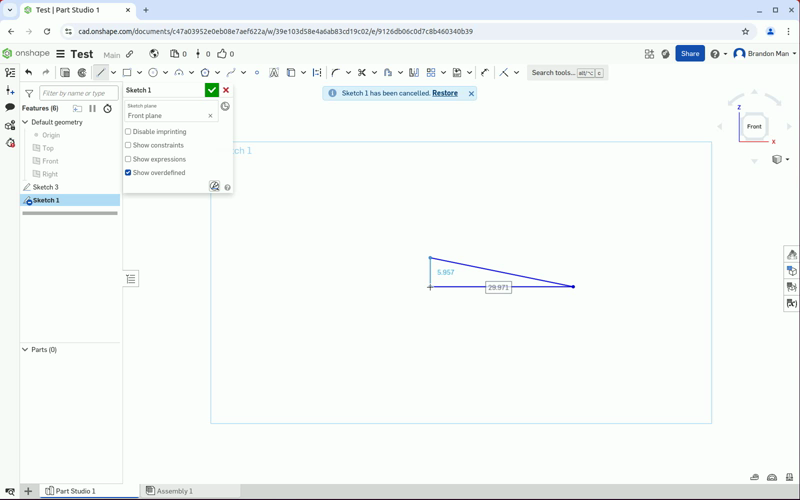
key_up(shift)
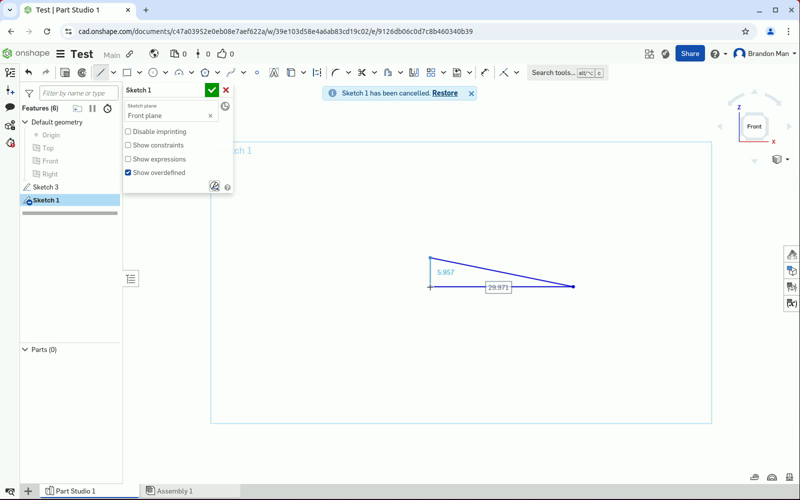
click(430, 286)
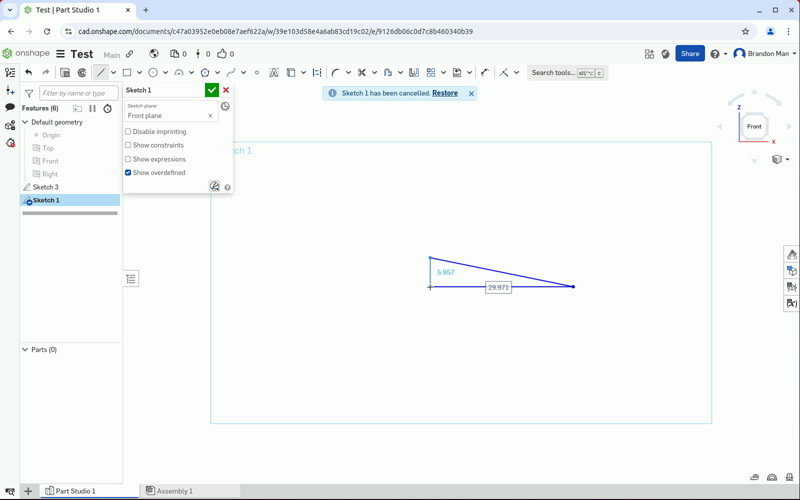
key(esc)
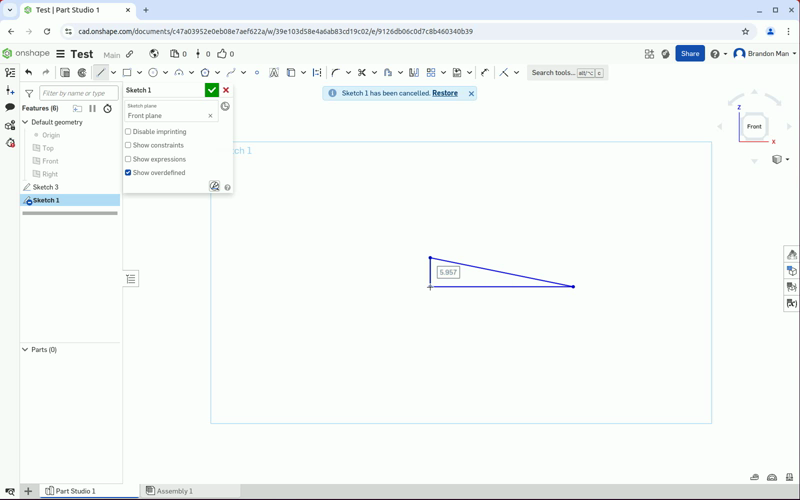
mouse_move(478, 282)
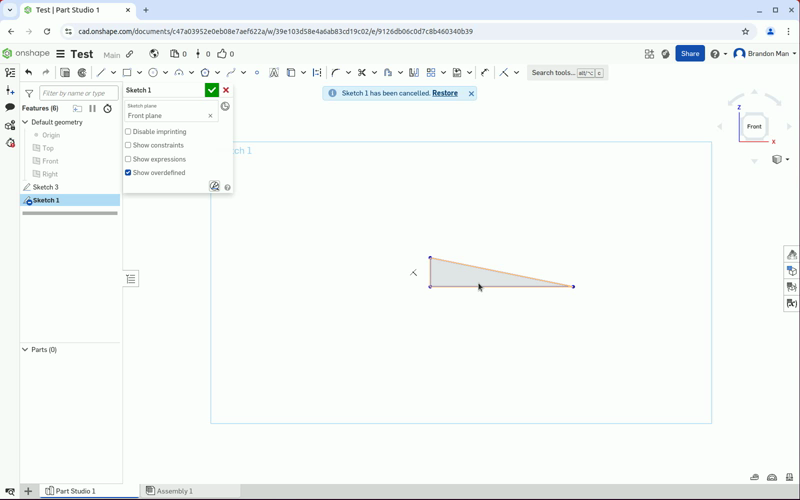
click(478, 282)
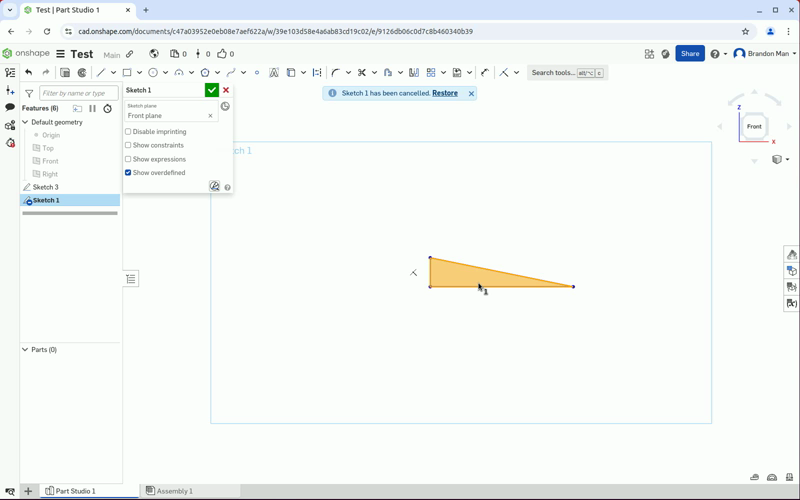
mouse_move(73, 352)
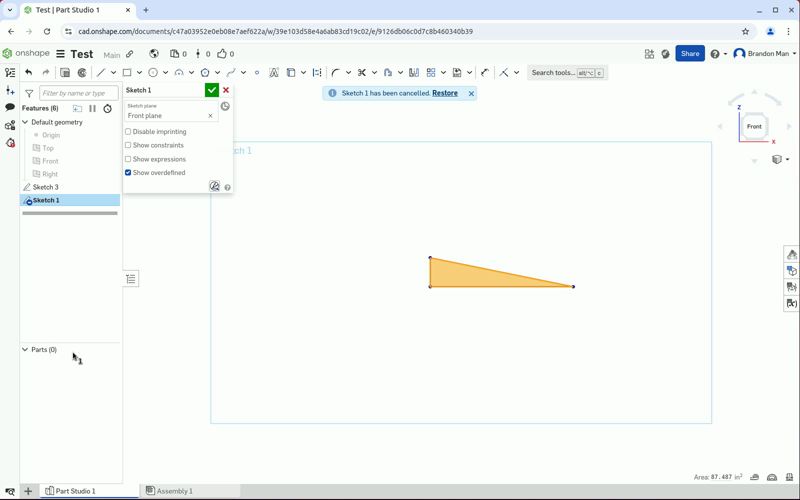
key(shift+y)
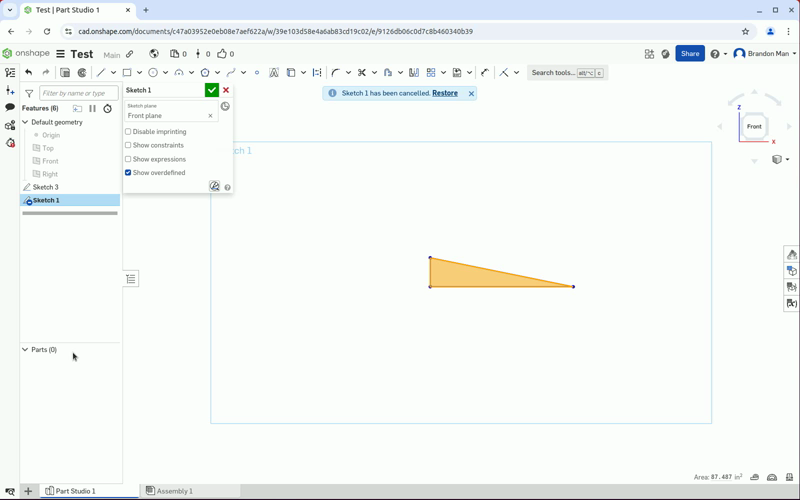
key(shift+e)
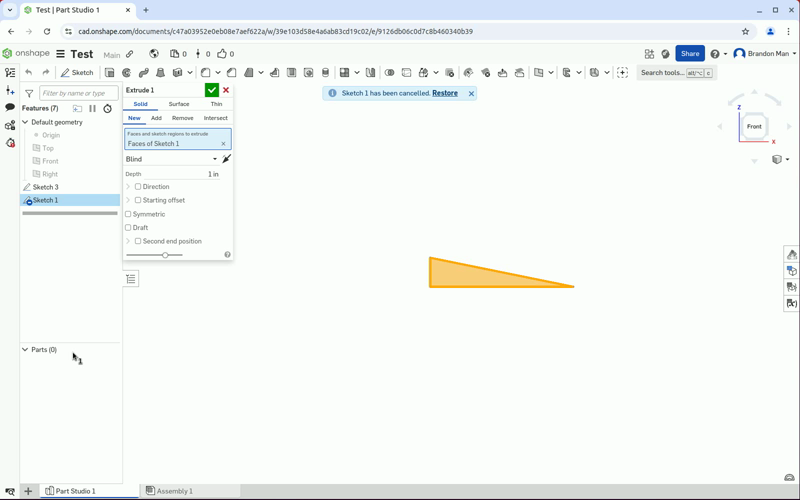
mouse_move(143, 106)
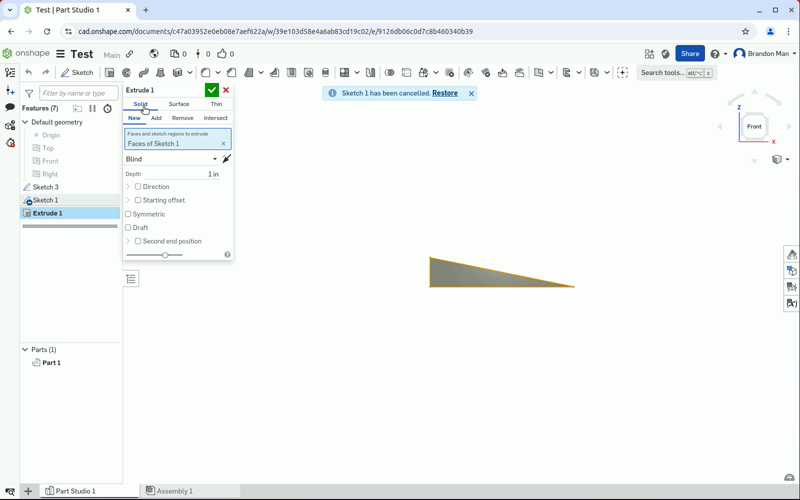
click(143, 106)
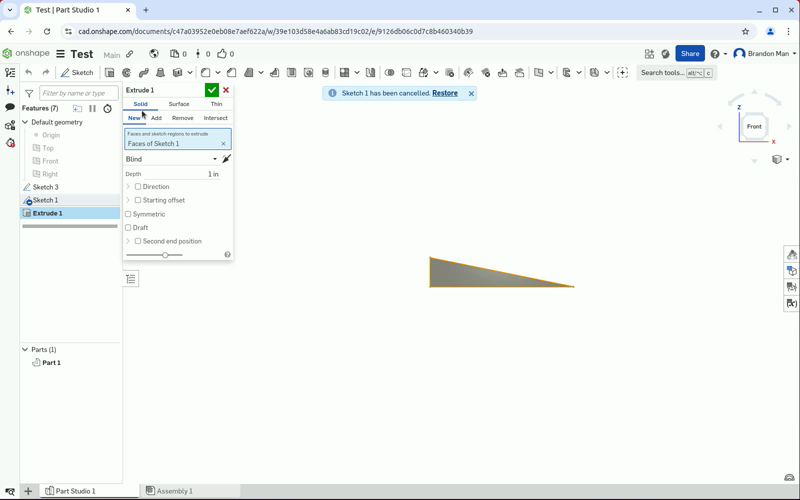
mouse_move(137, 120)
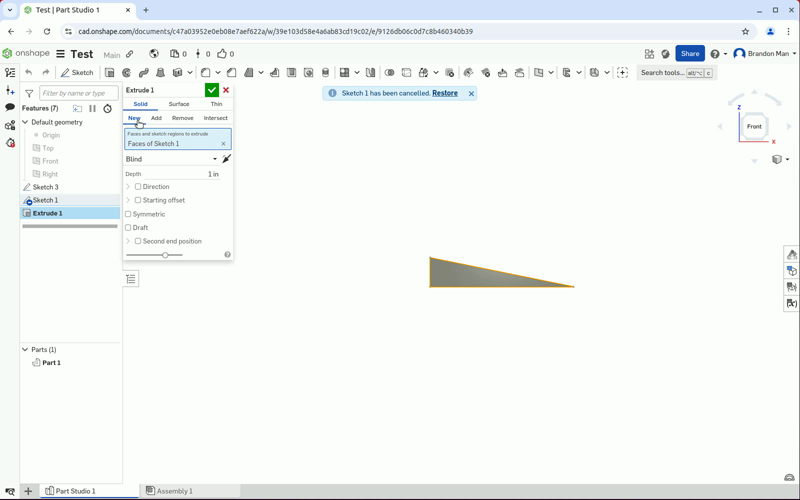
click(137, 120)
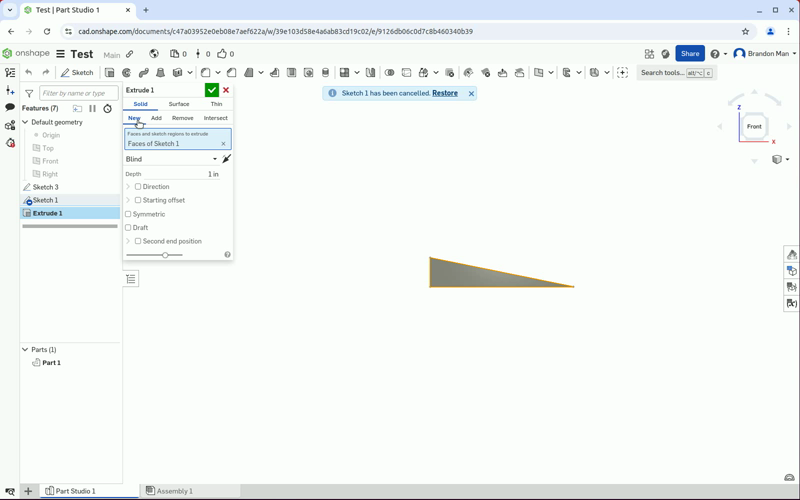
key(tab, 4)
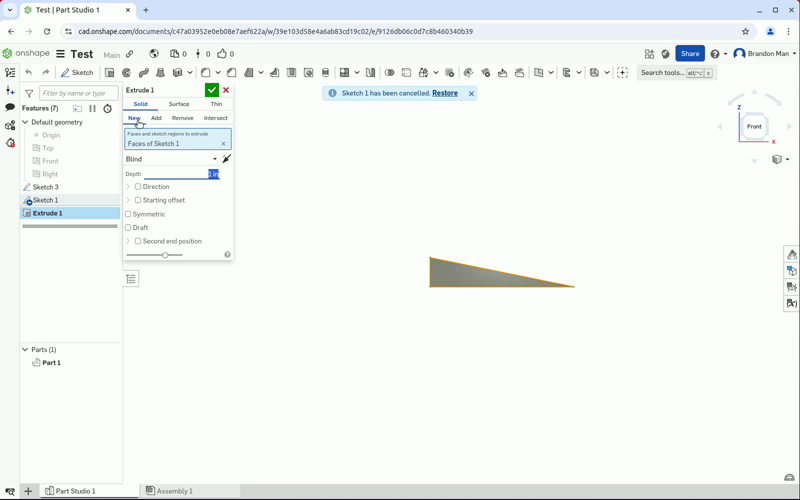
text(-5.777)
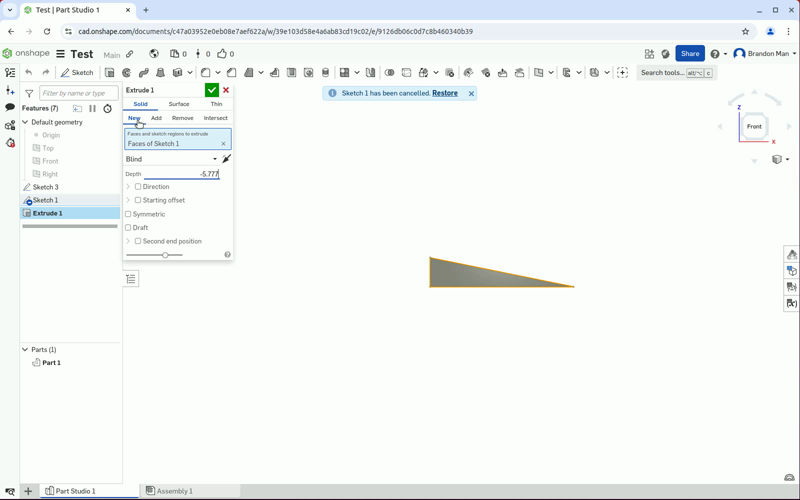
key(enter)
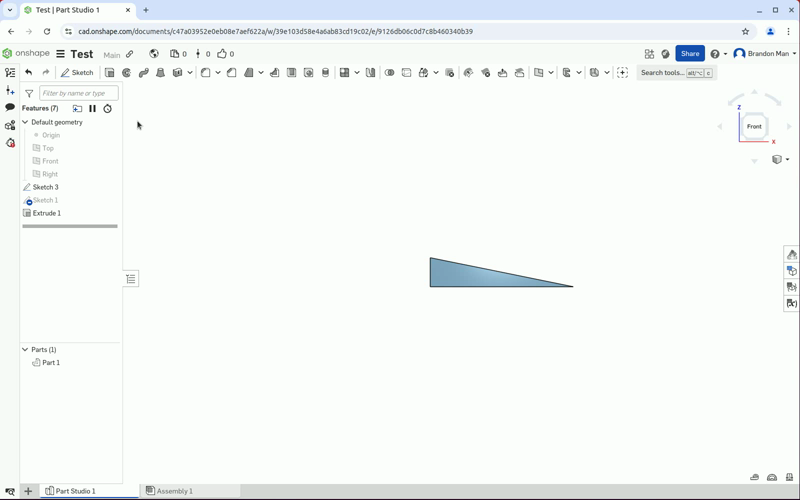
key(shift+h)
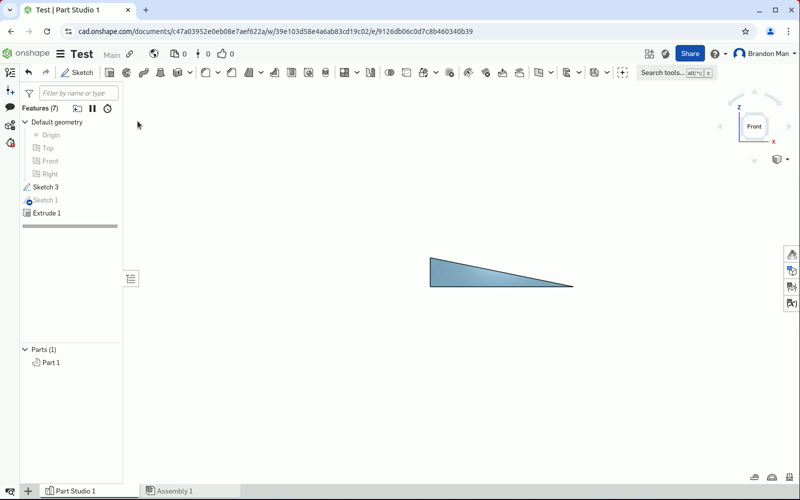
key(shift+h)
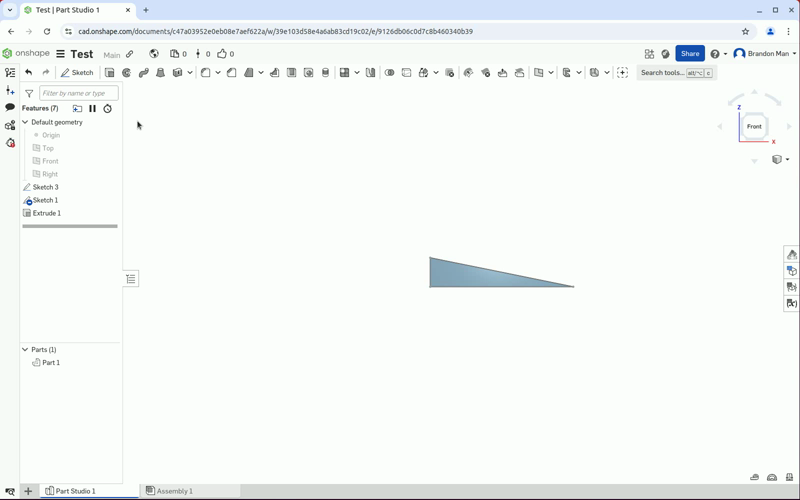
mouse_move(73, 189)
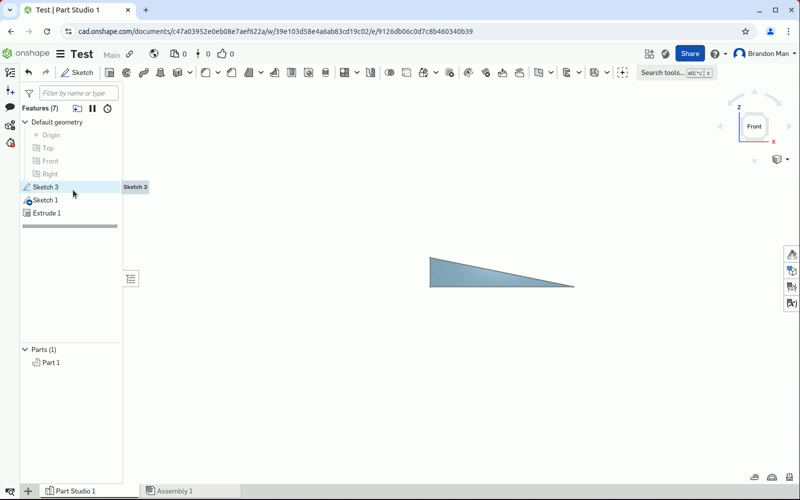
click(73, 189)
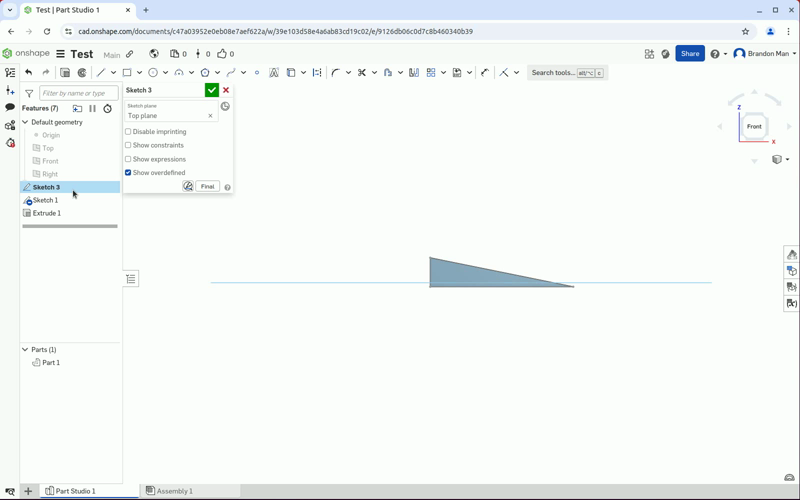
mouse_move(229, 92)
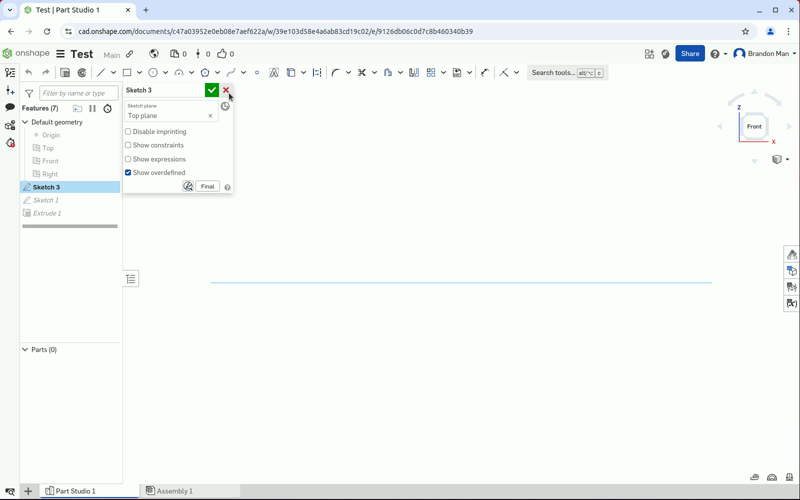
click(229, 92)
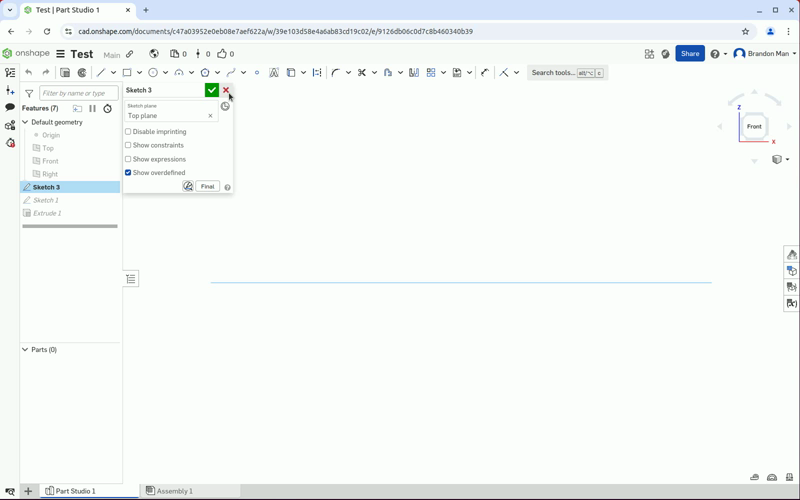
key(shift+s)
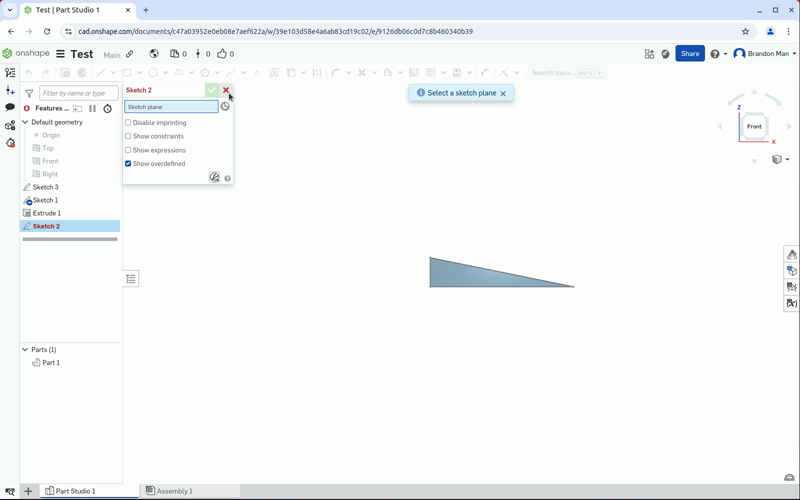
mouse_move(73, 163)
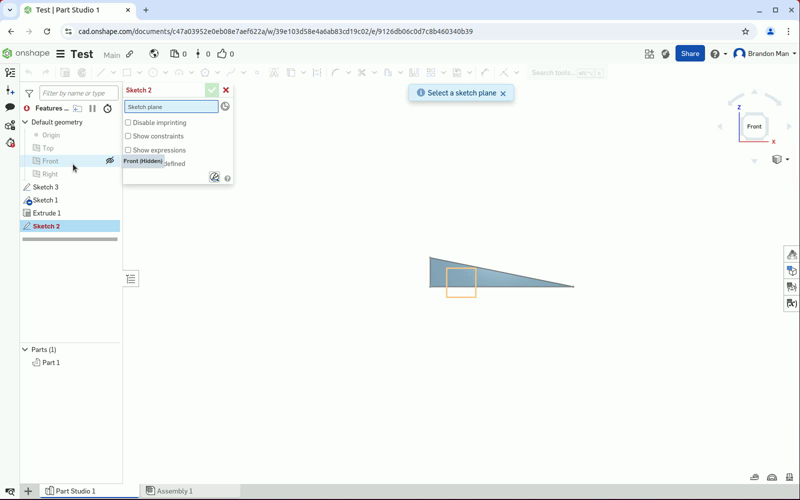
click(73, 163)
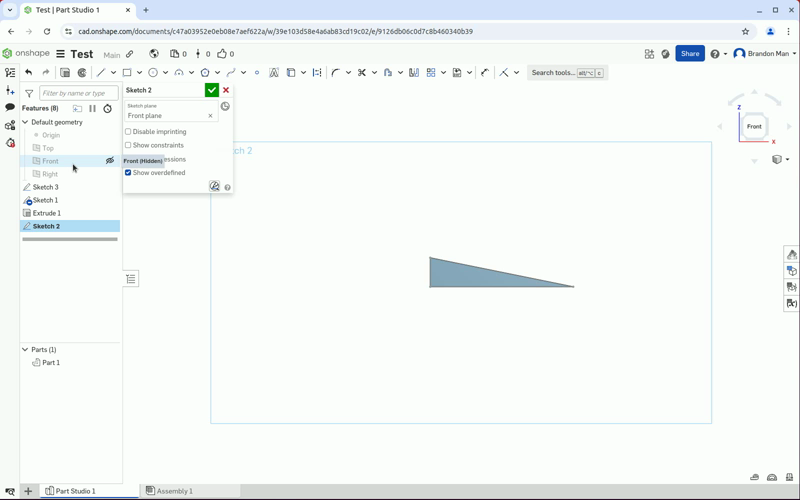
mouse_move(73, 352)
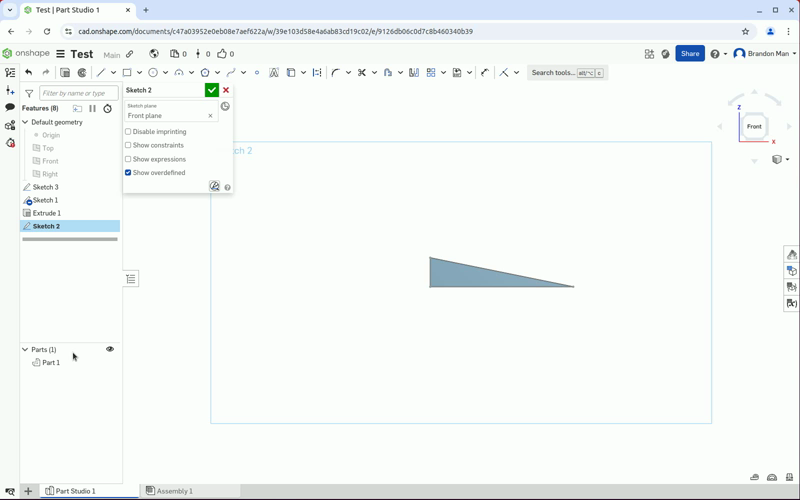
key(y)
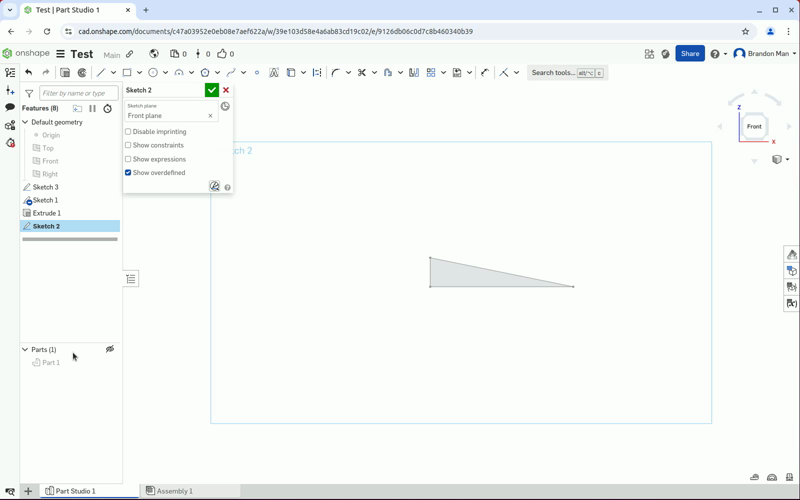
key(l)
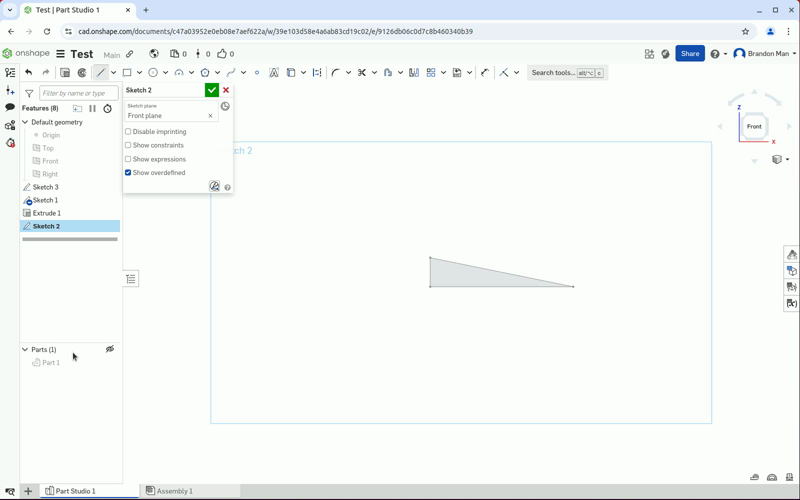
key_down(shift)
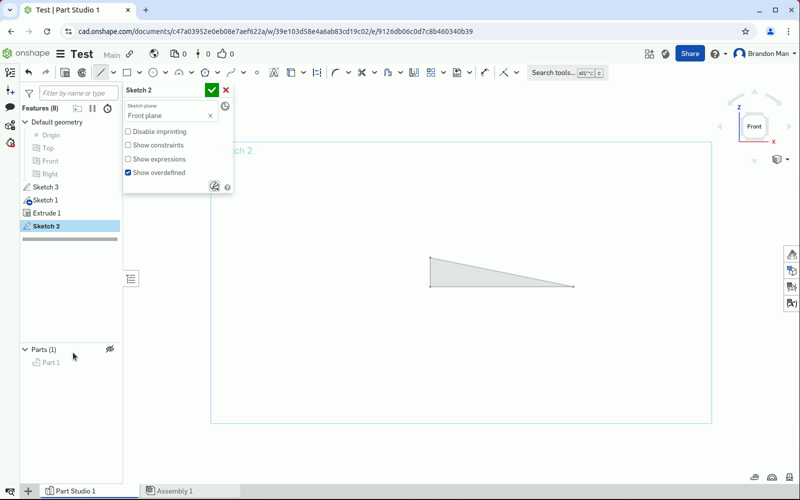
mouse_move(401, 314)
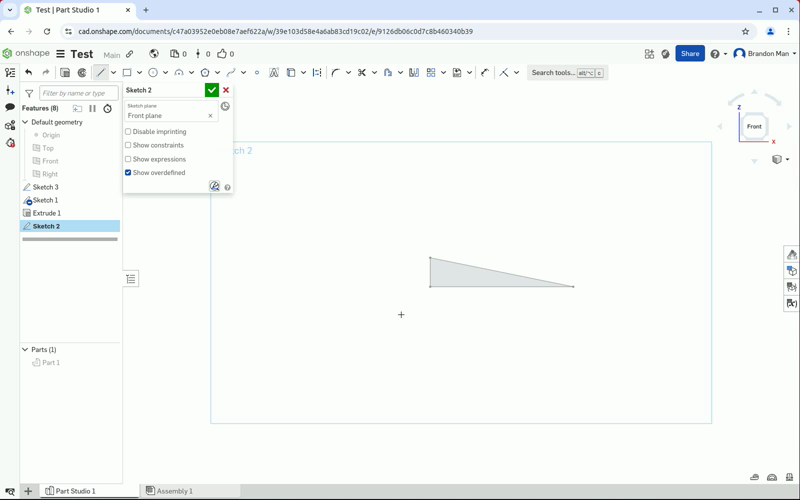
click(401, 314)
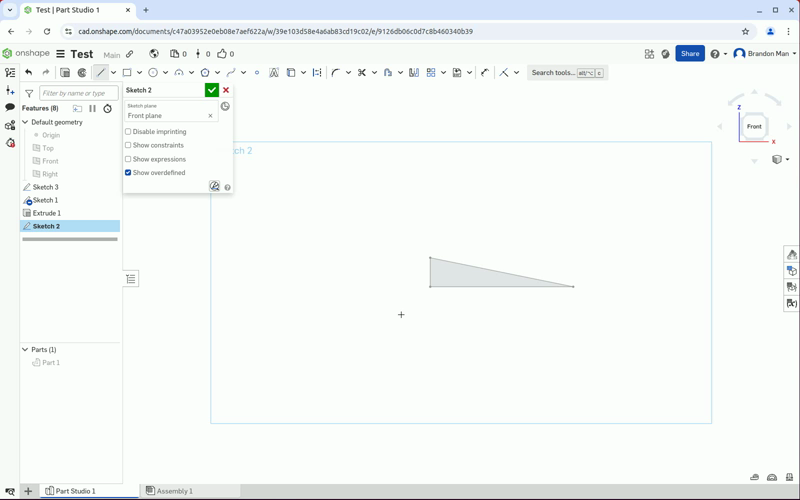
key_up(shift)
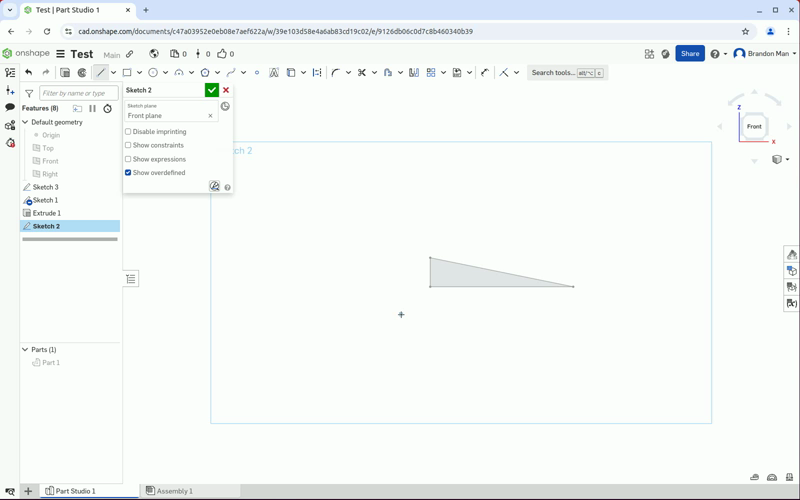
key_down(shift)
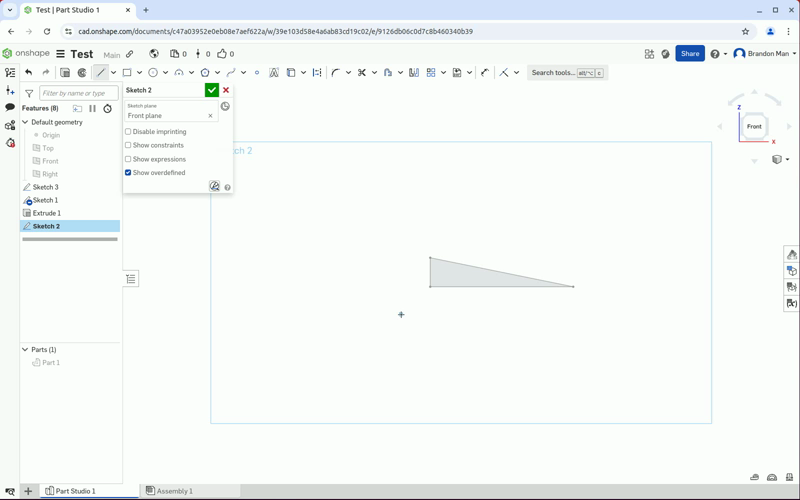
mouse_move(572, 314)
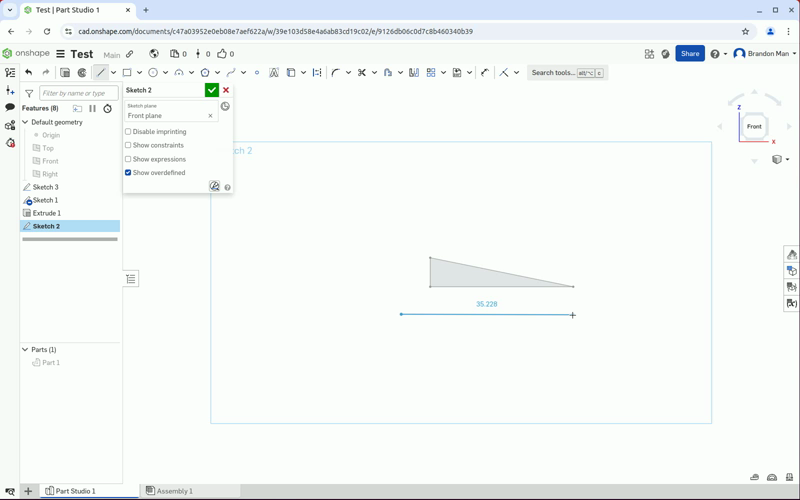
click(572, 314)
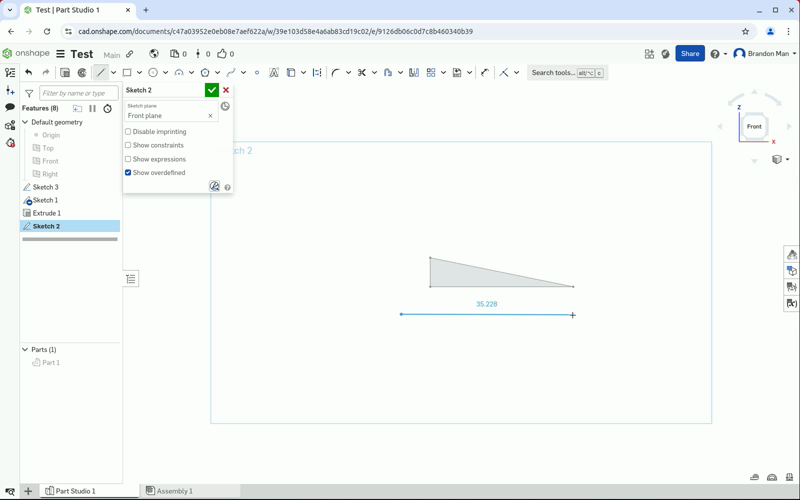
key_up(shift)
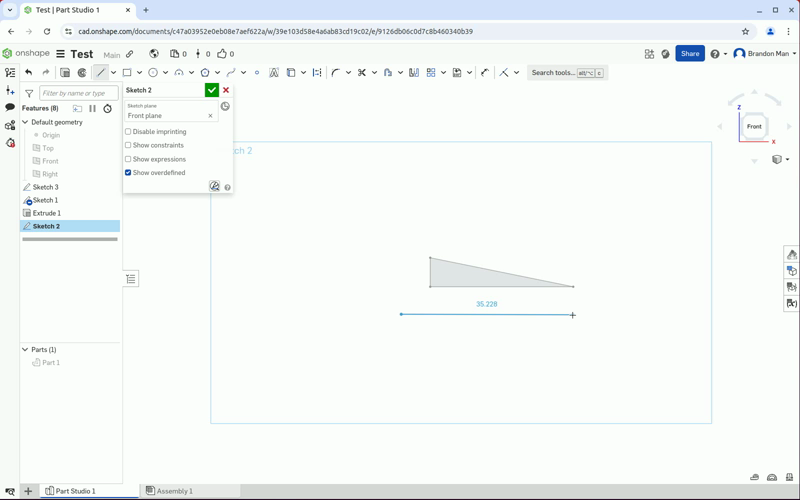
key_down(shift)
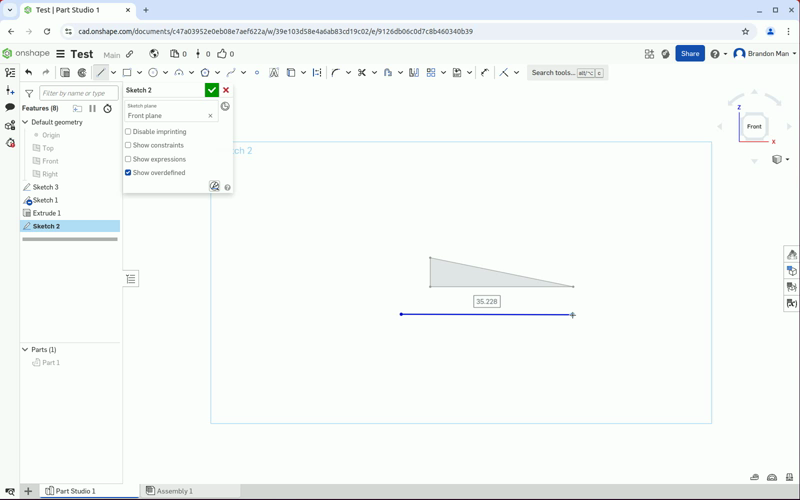
mouse_move(589, 314)
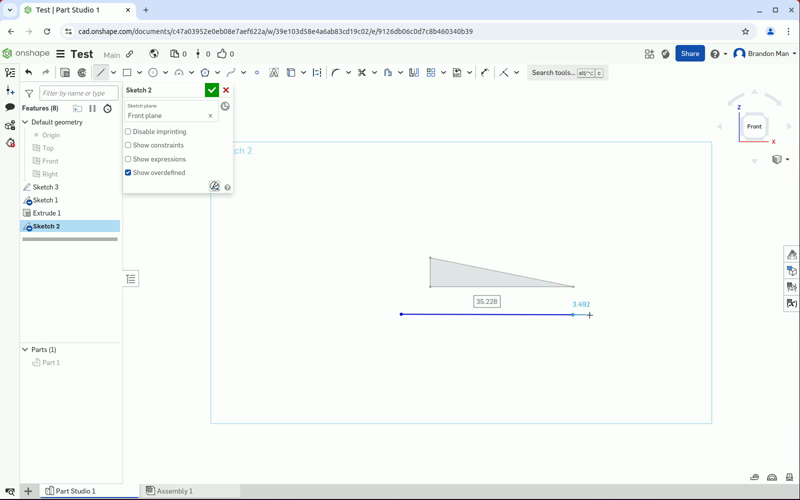
mouse_move(572, 285)
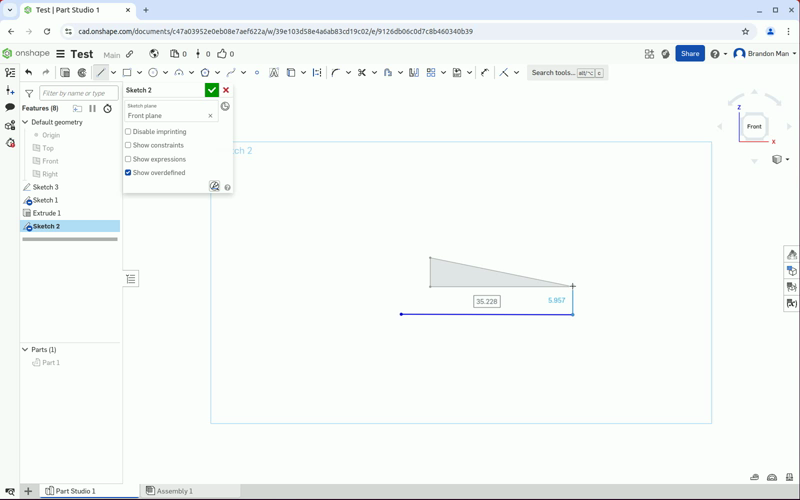
click(572, 285)
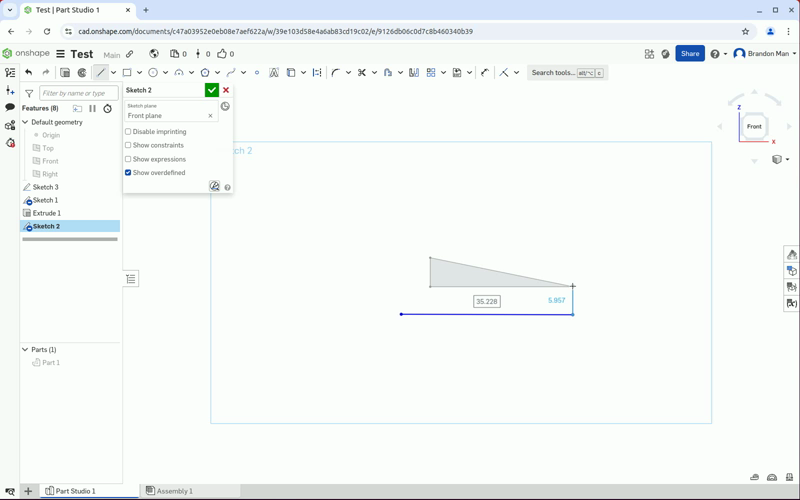
key_up(shift)
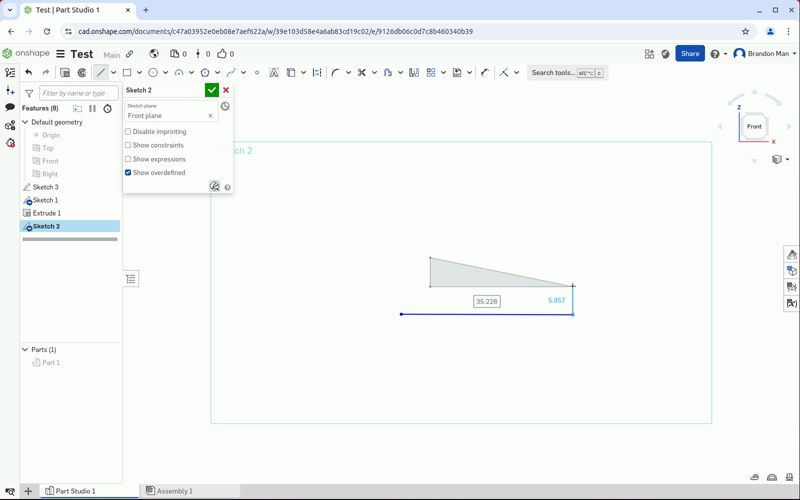
key_down(shift)
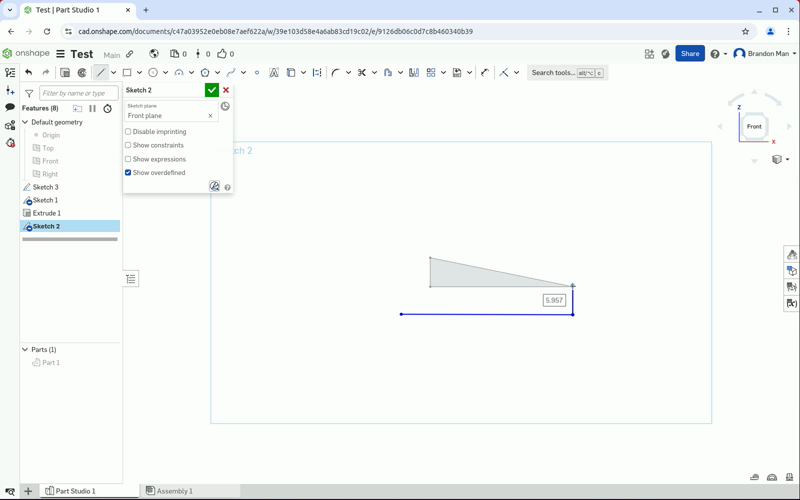
mouse_move(429, 285)
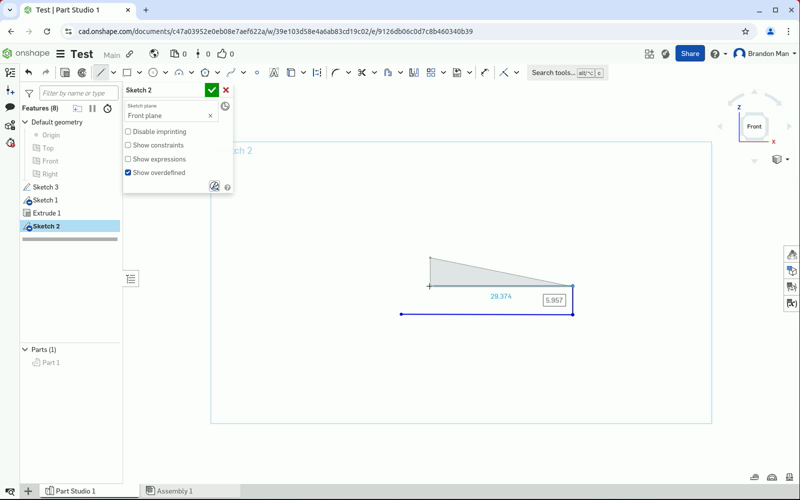
click(429, 285)
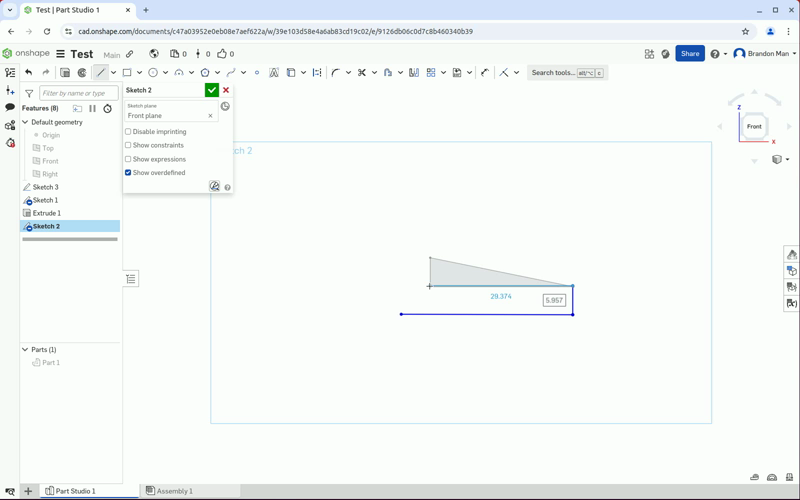
key_up(shift)
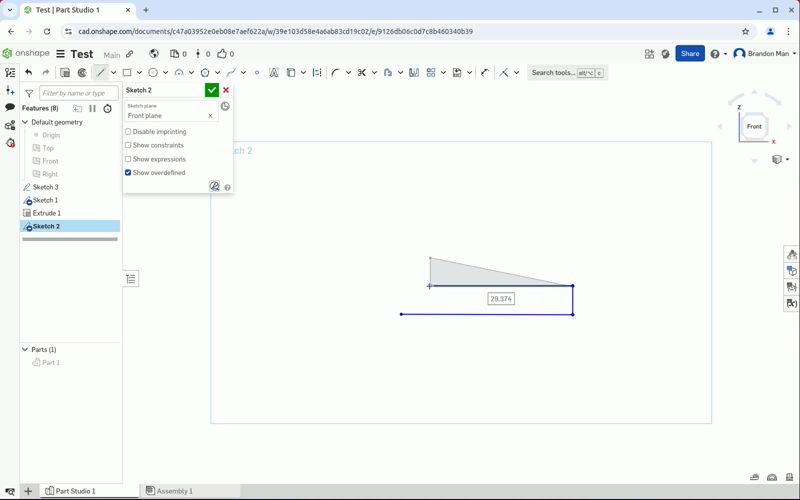
key_down(shift)
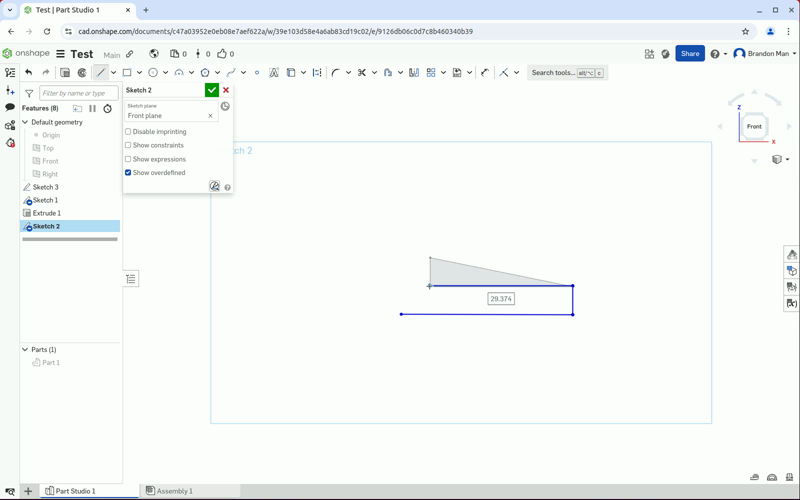
mouse_move(459, 285)
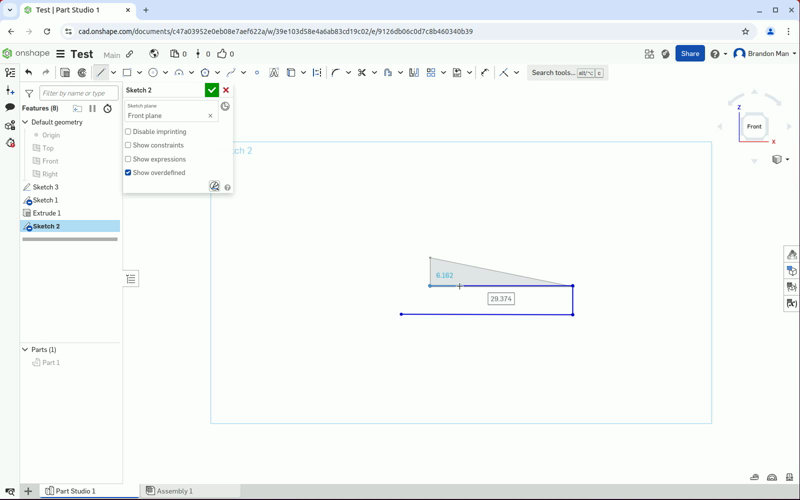
mouse_move(429, 256)
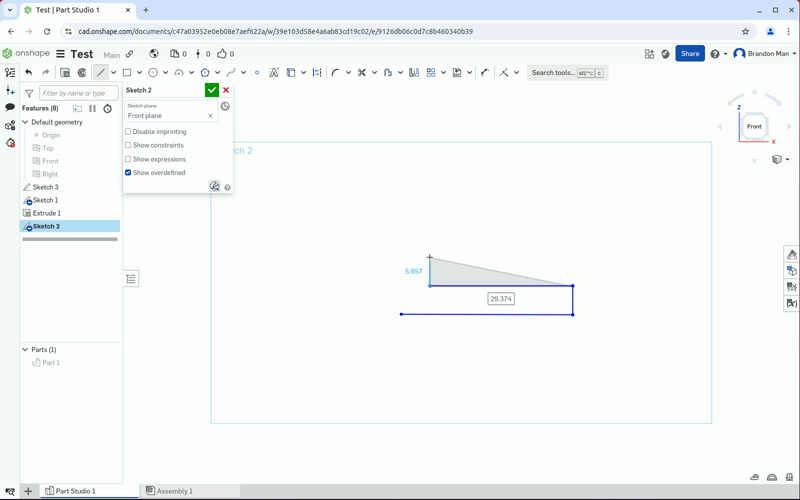
click(429, 256)
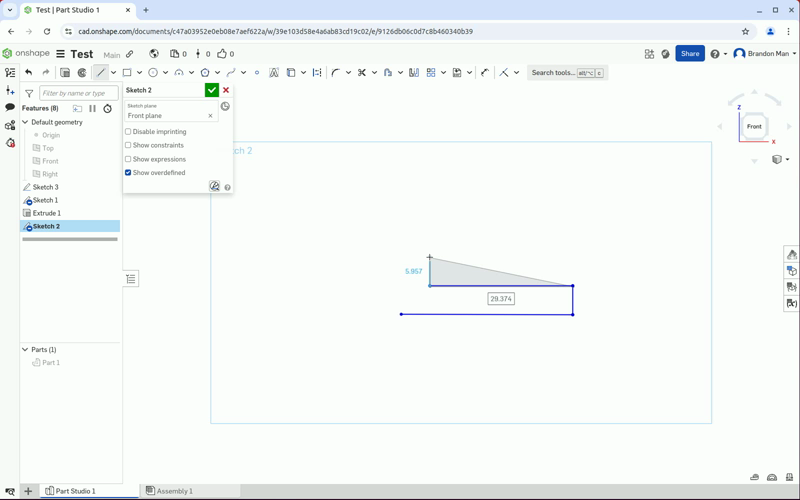
key_up(shift)
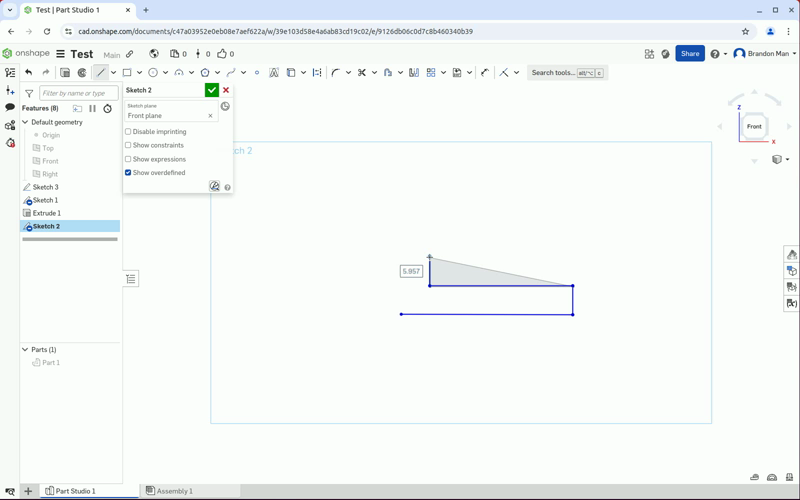
key_down(shift)
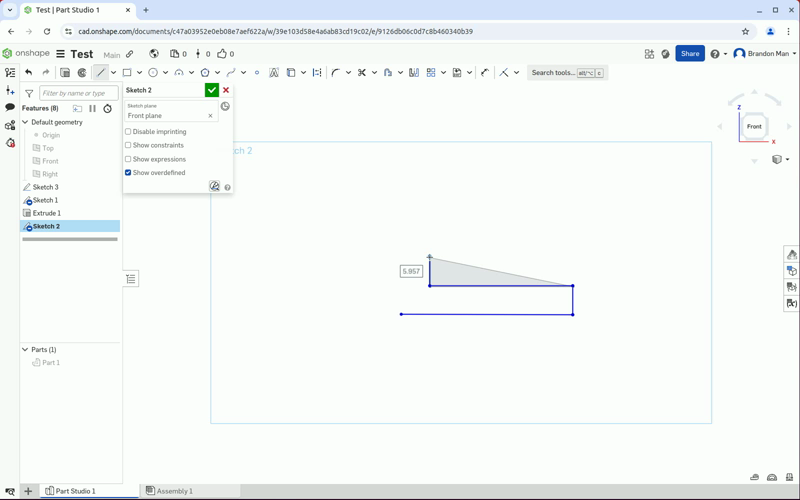
mouse_move(459, 256)
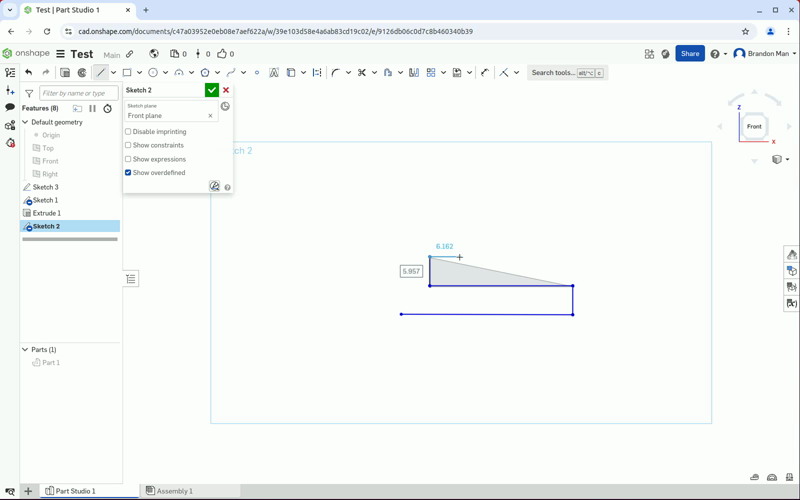
mouse_move(401, 256)
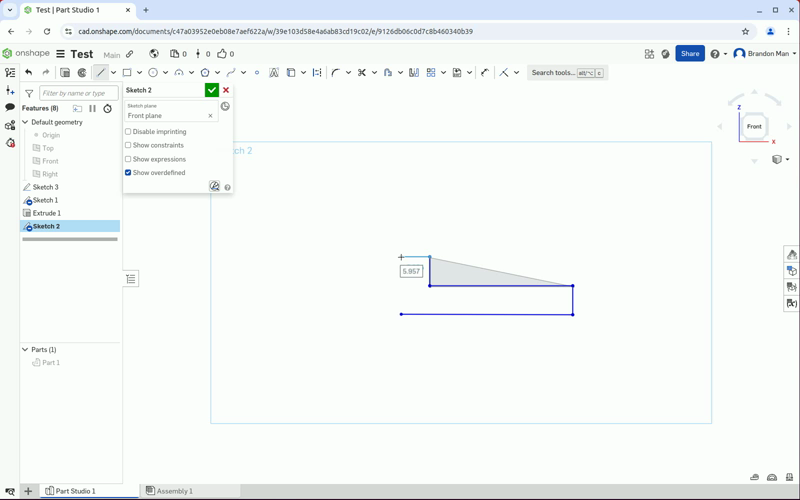
click(401, 256)
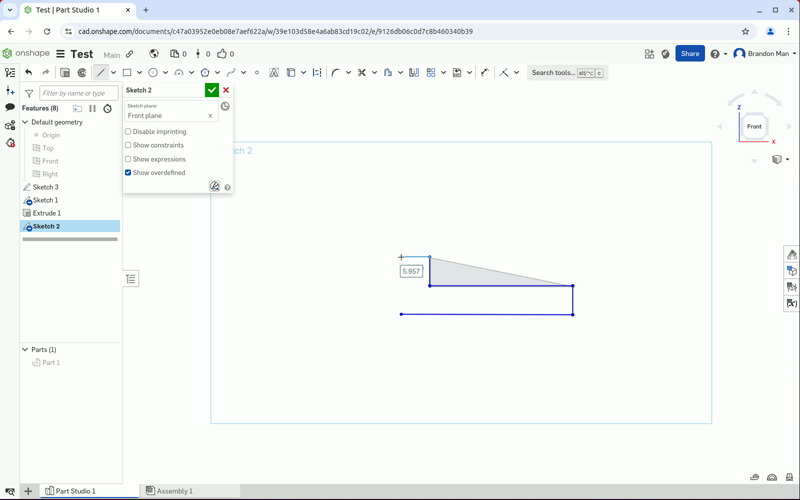
key_up(shift)
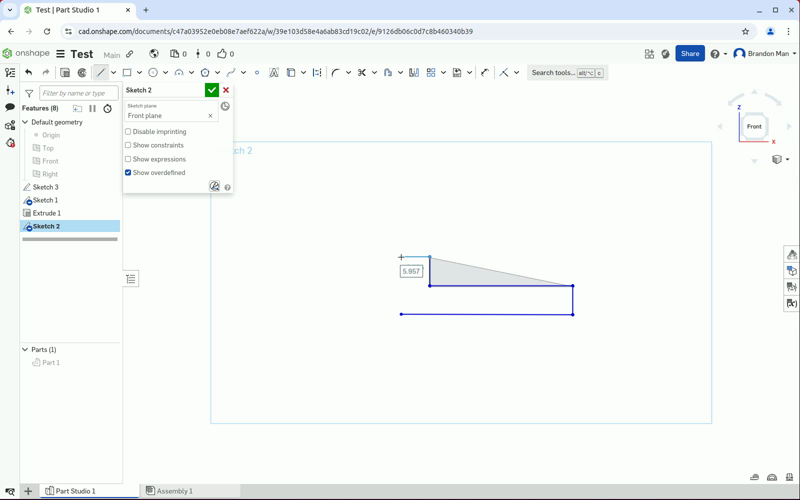
mouse_move(431, 256)
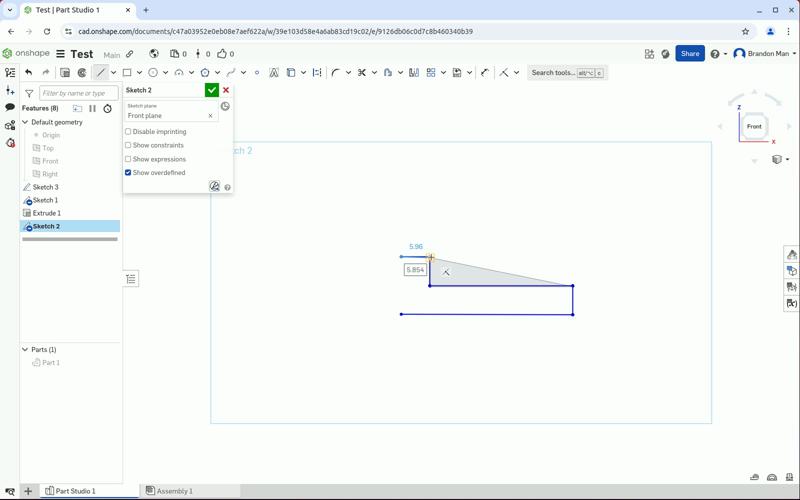
key_down(shift)
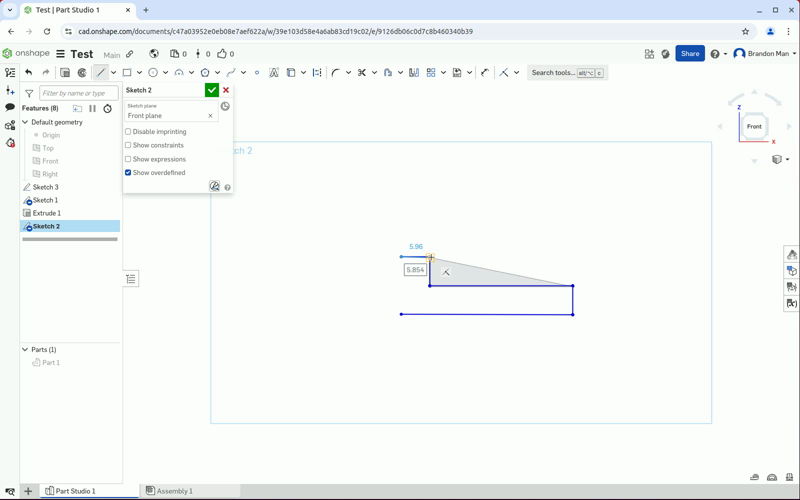
mouse_move(401, 314)
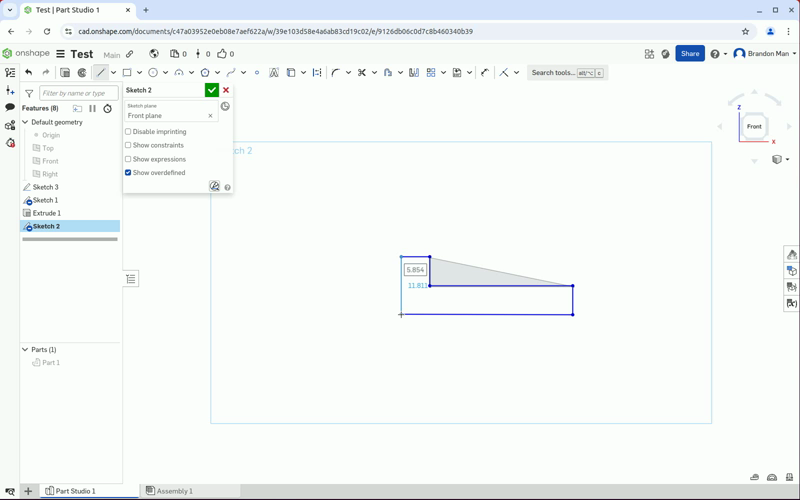
key_up(shift)
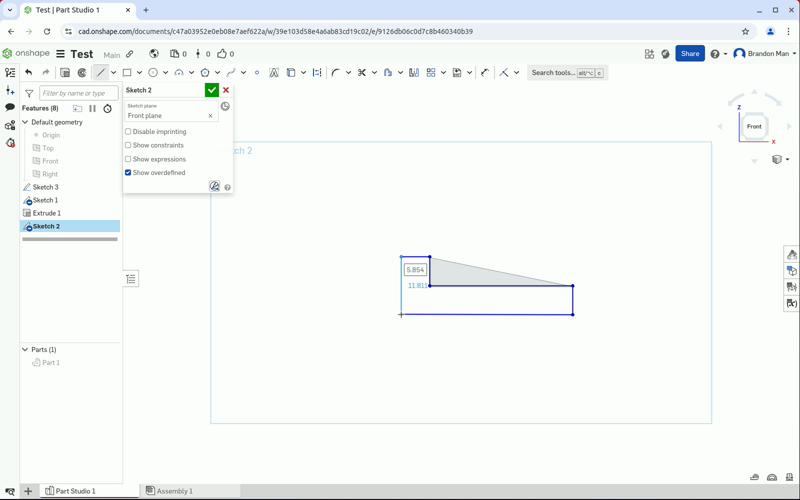
click(401, 314)
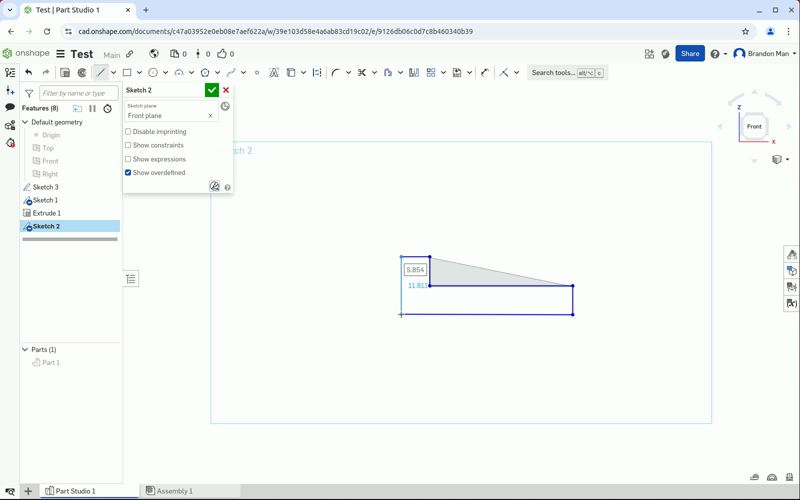
key(esc)
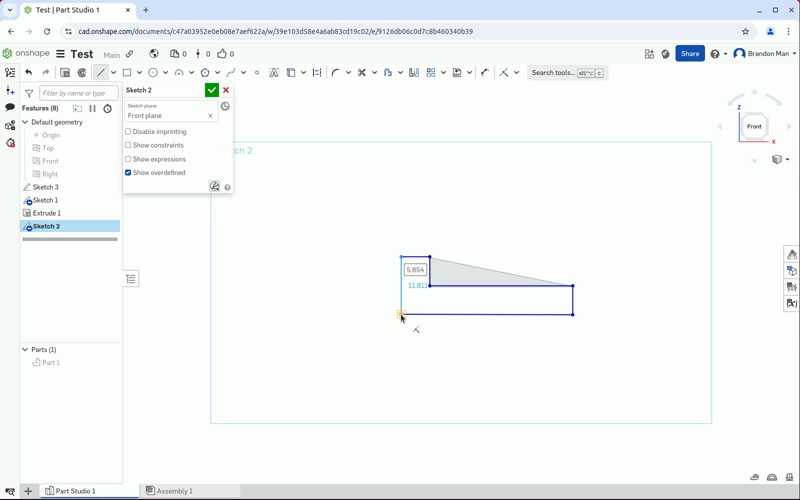
mouse_move(533, 298)
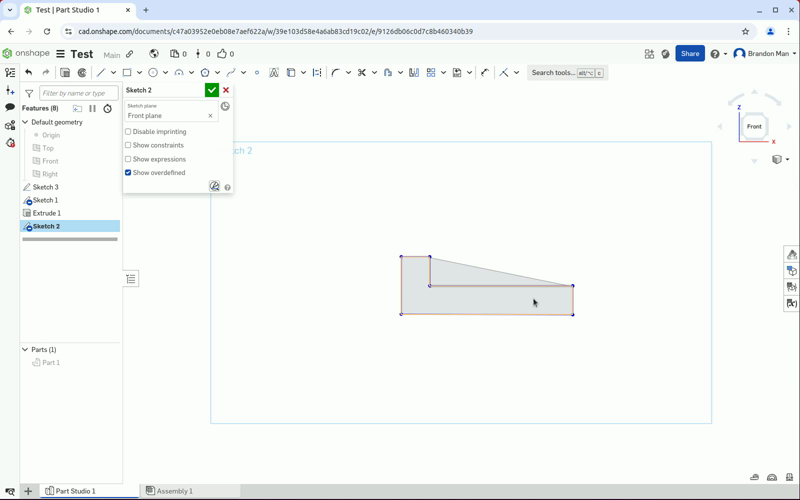
click(533, 298)
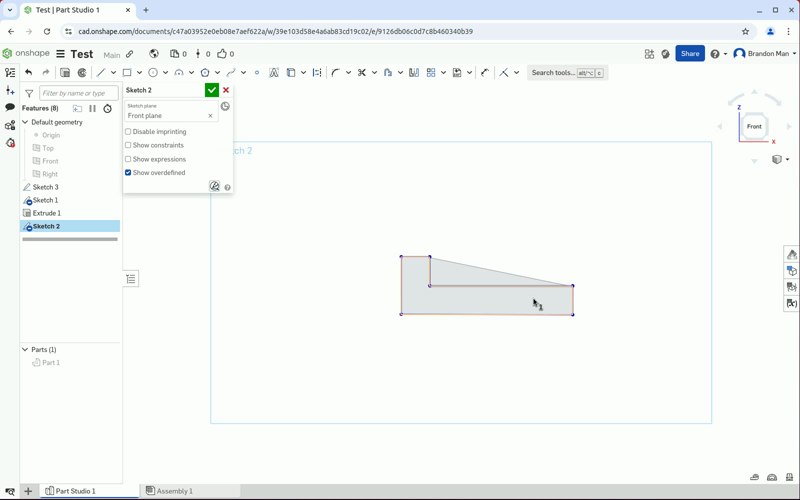
mouse_move(73, 352)
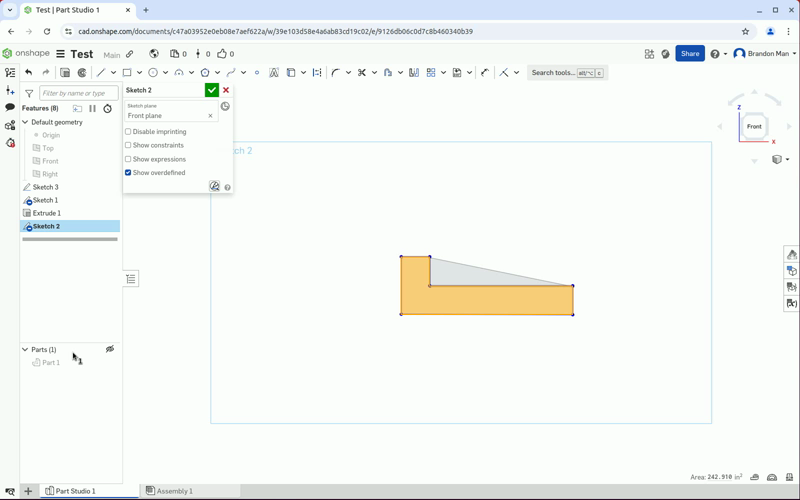
key(shift+y)
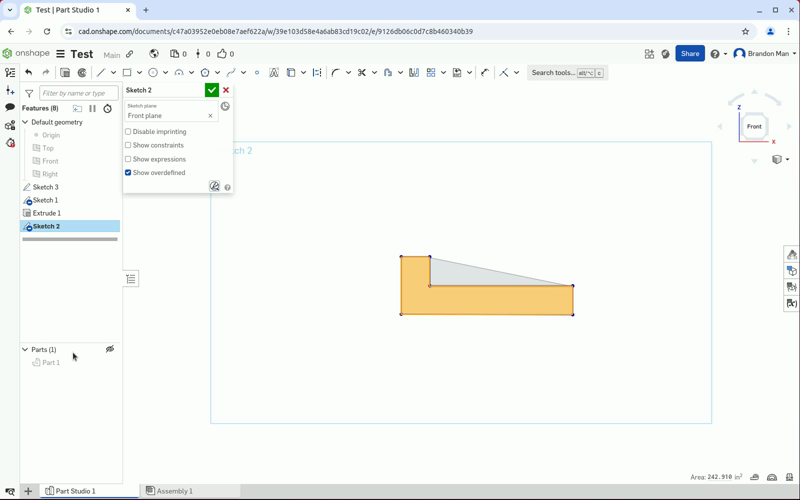
key(shift+e)
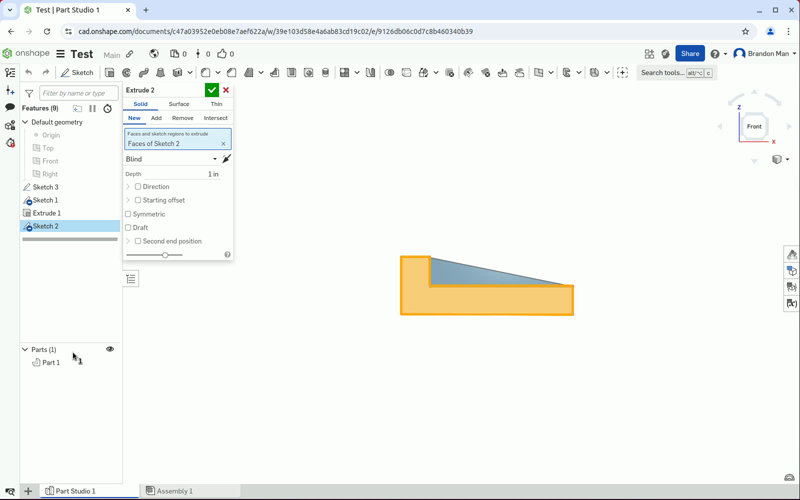
mouse_move(143, 106)
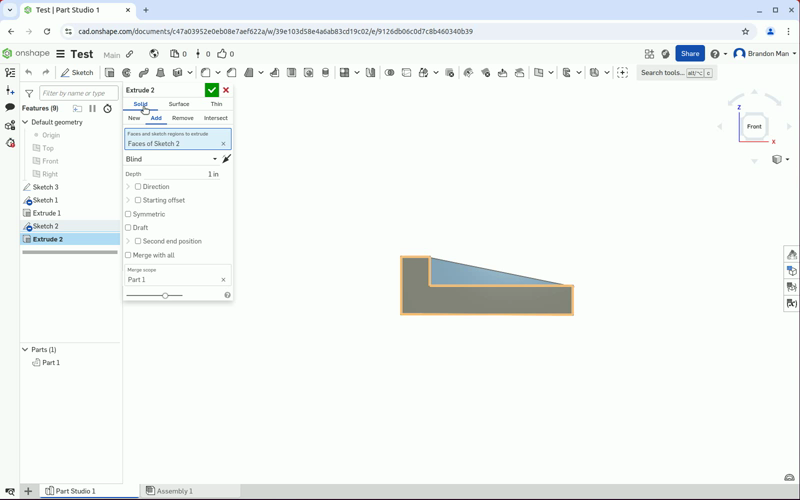
click(143, 106)
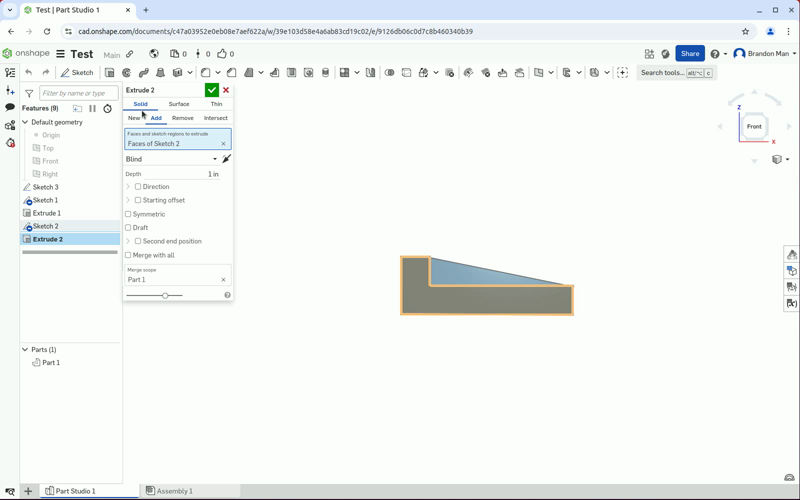
mouse_move(137, 120)
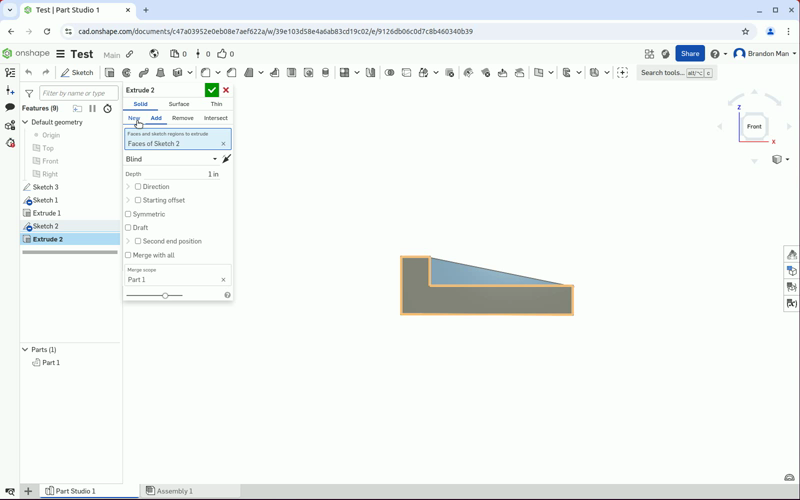
click(137, 120)
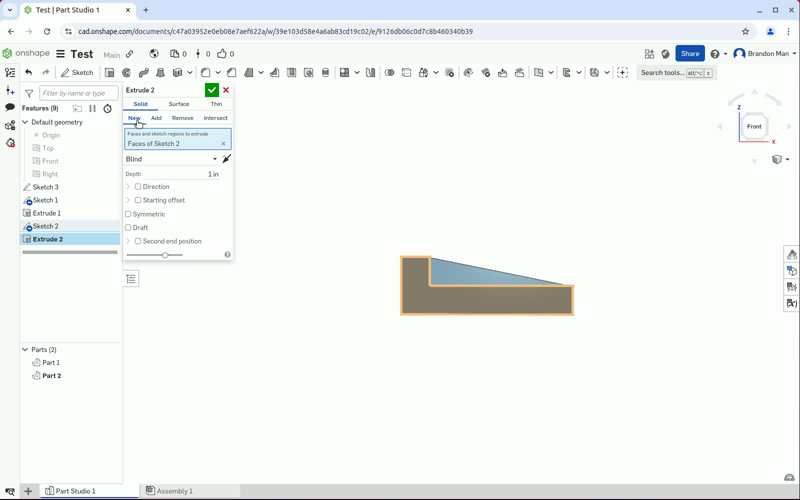
key(tab, 4)
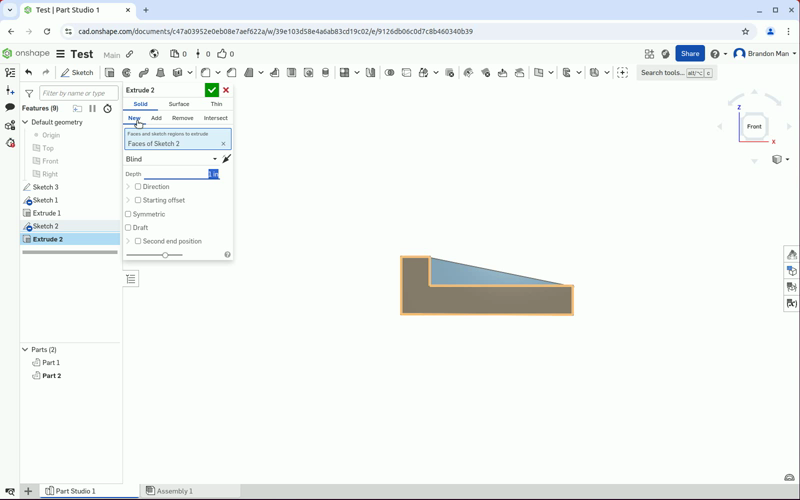
text(-11.795)
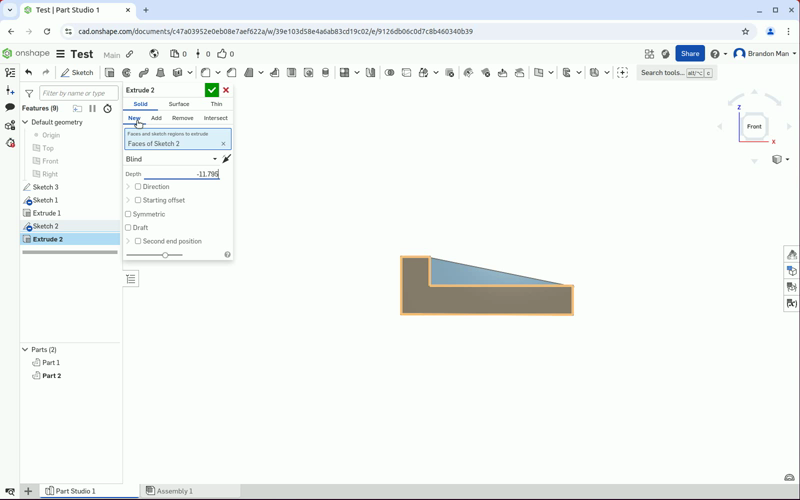
key(enter)
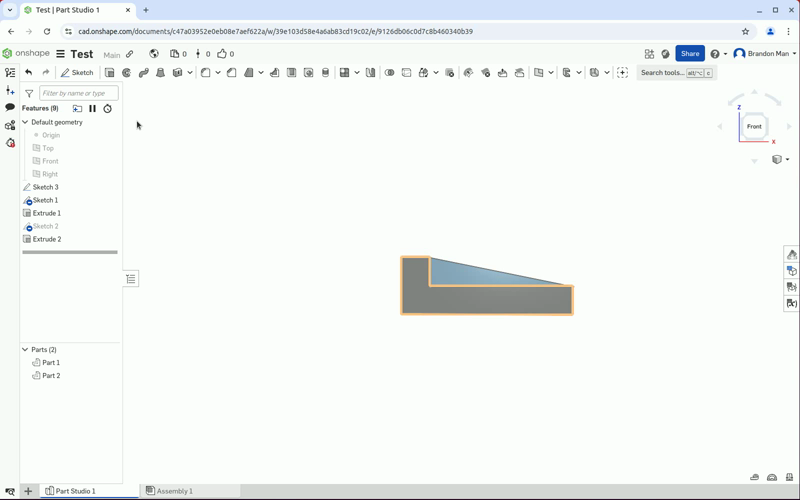
key(shift+h)
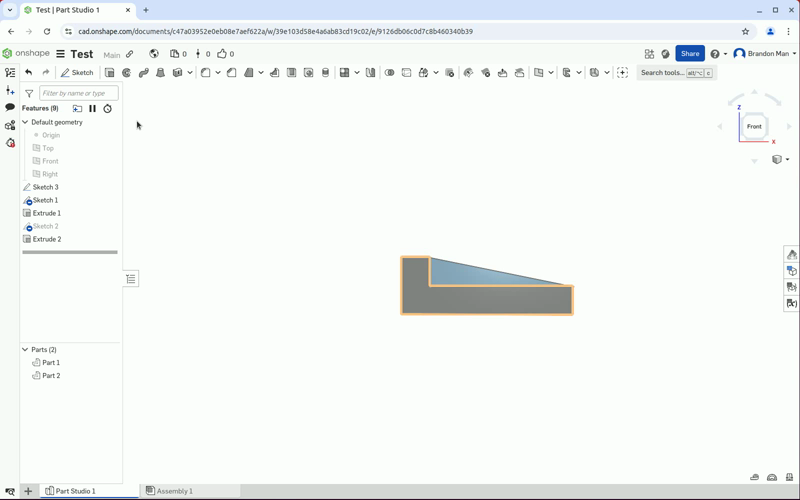
key(shift+h)
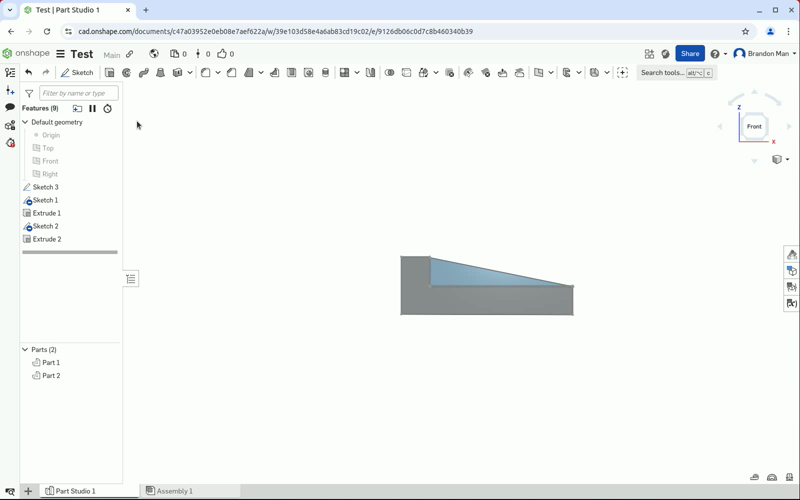
mouse_move(73, 189)
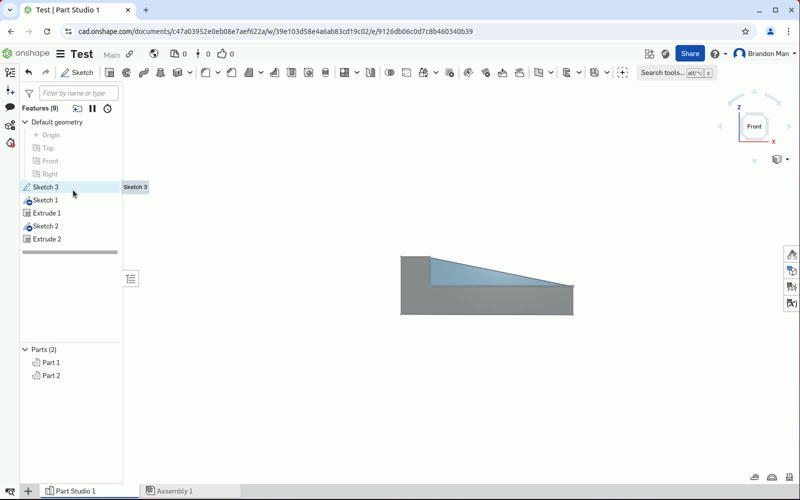
click(73, 189)
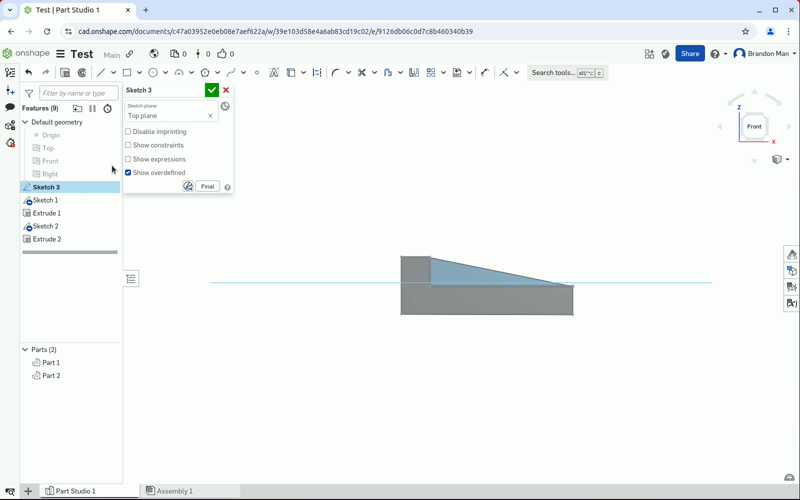
mouse_move(229, 92)
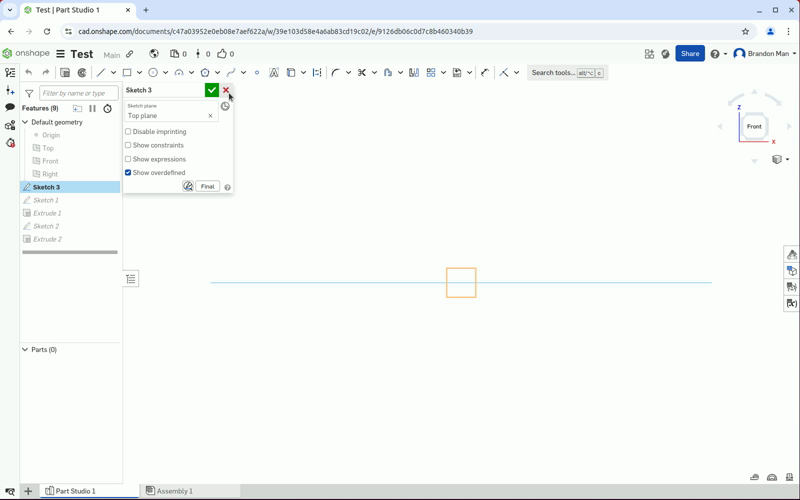
click(229, 92)
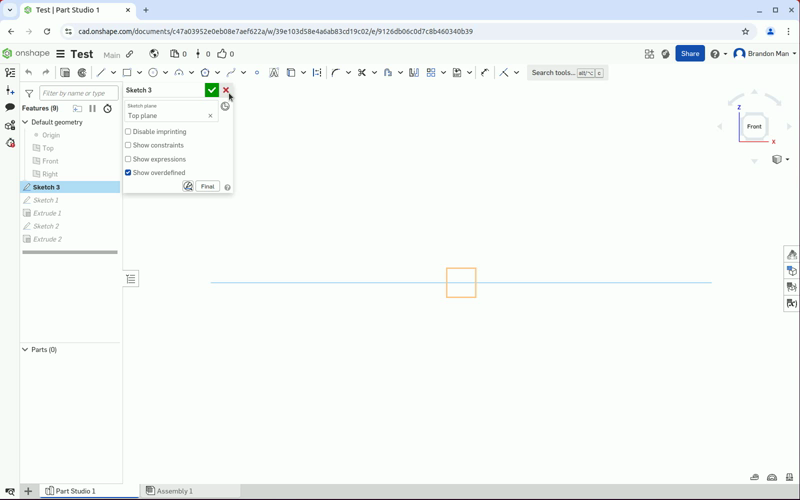
key(shift+s)
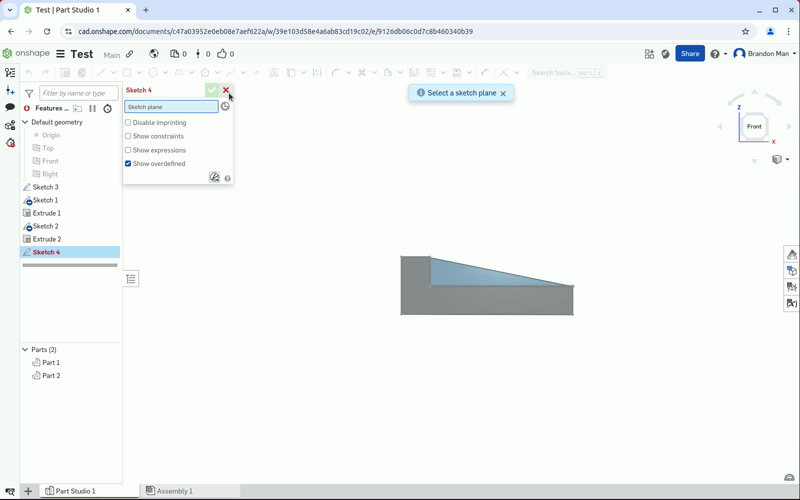
mouse_move(73, 163)
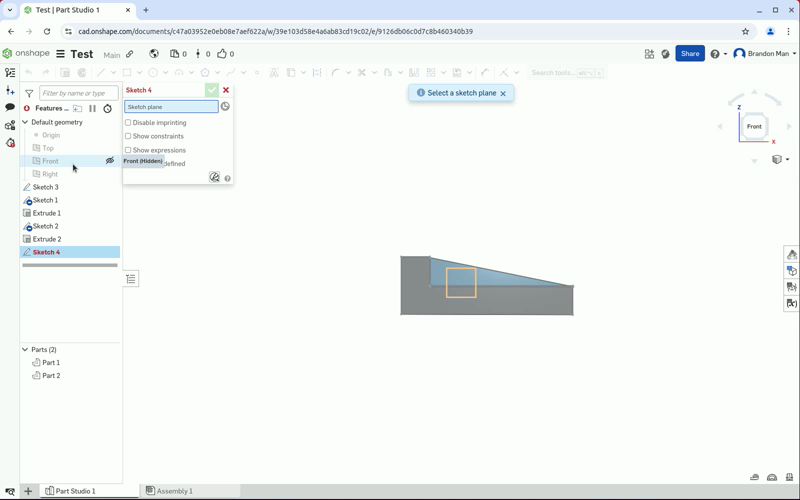
click(73, 163)
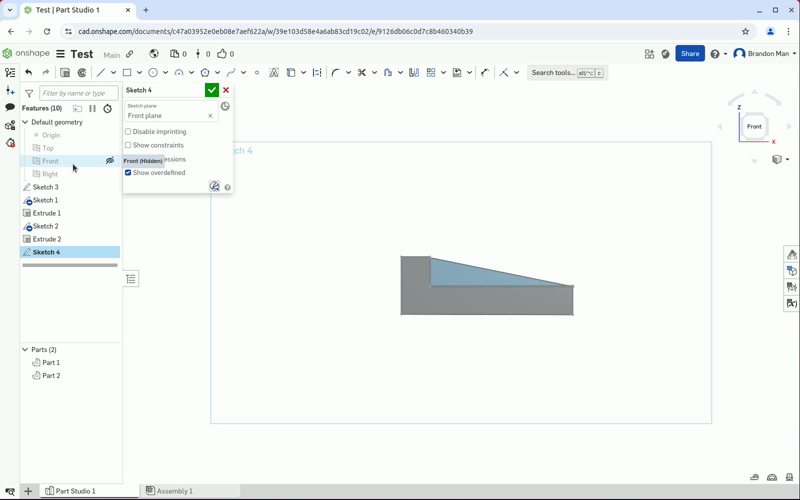
mouse_move(73, 352)
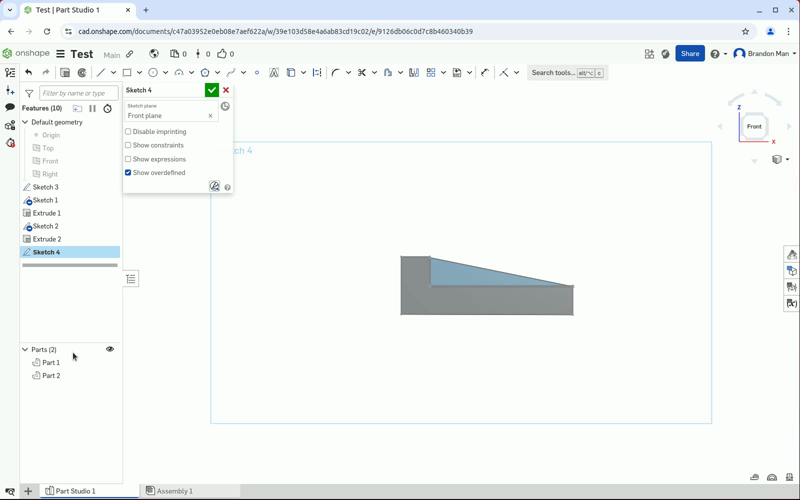
key(y)
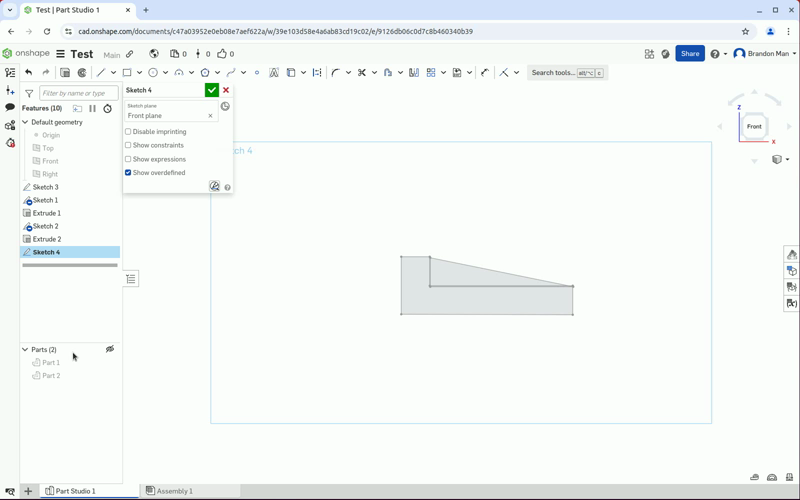
key(l)
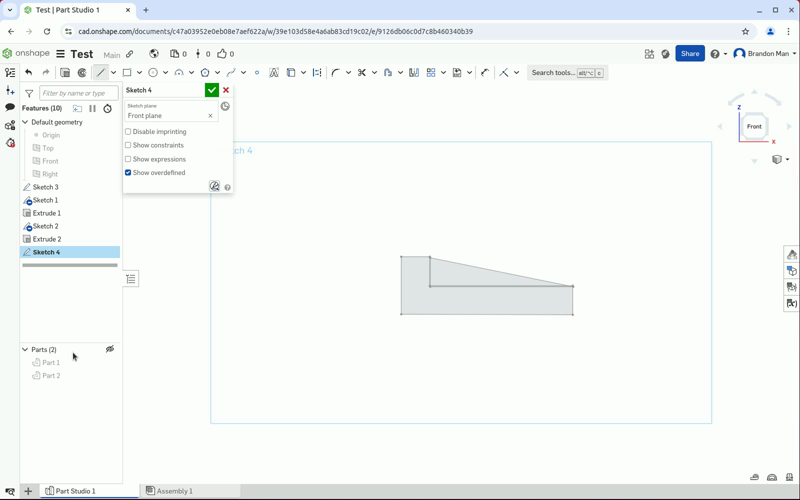
key_down(shift)
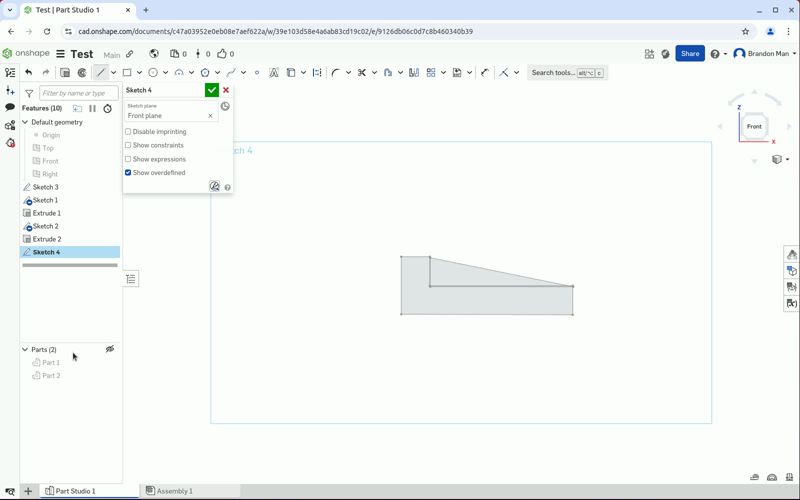
mouse_move(401, 314)
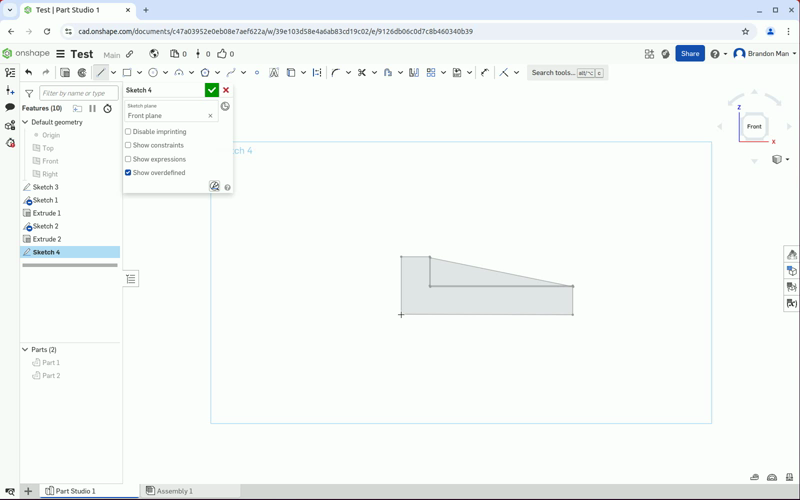
click(401, 314)
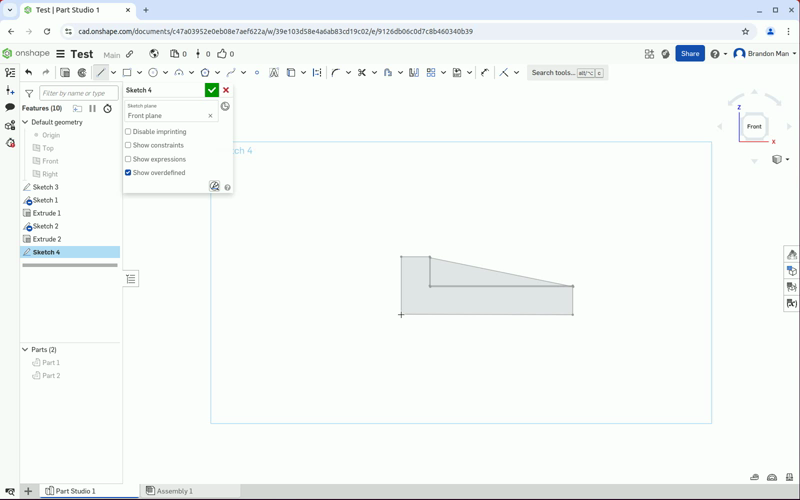
key_up(shift)
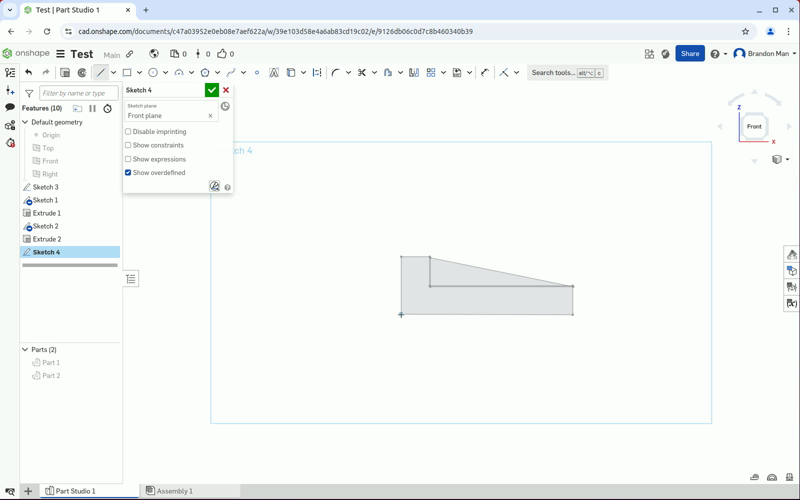
key_down(shift)
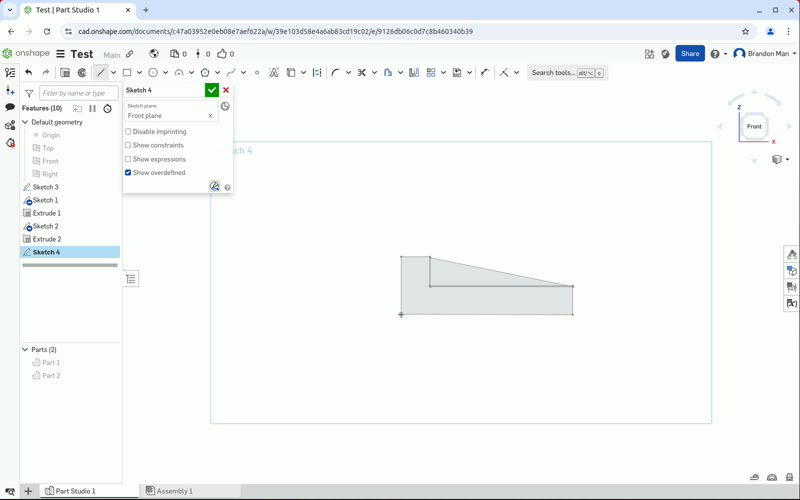
mouse_move(572, 314)
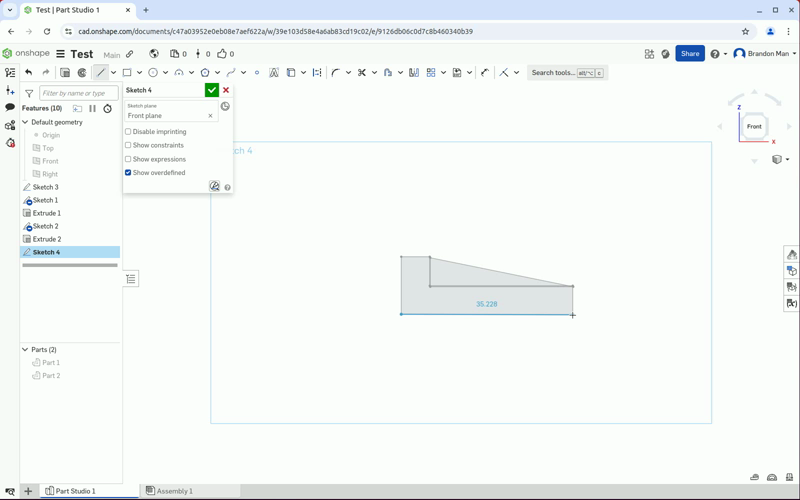
click(572, 314)
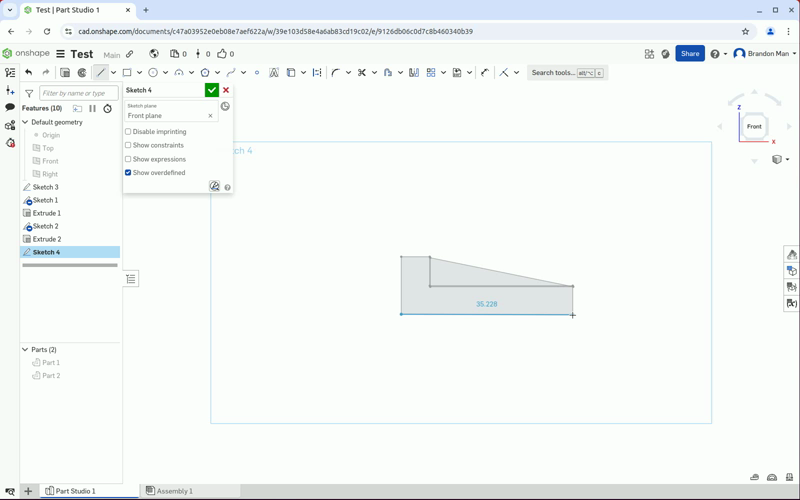
key_up(shift)
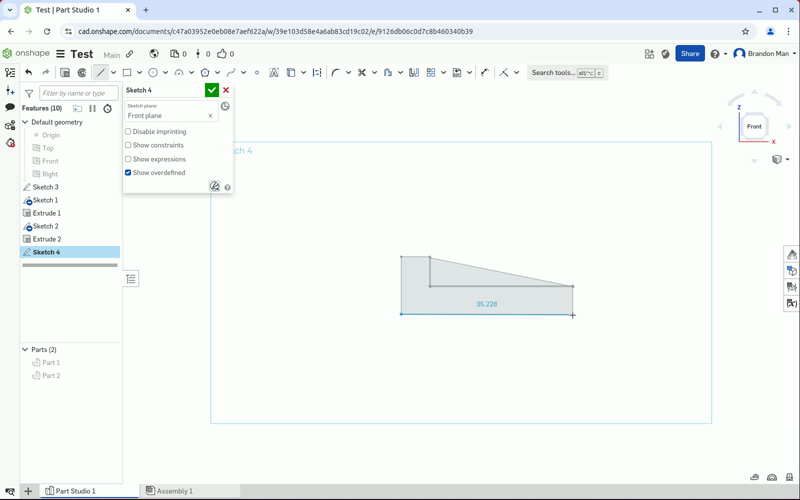
key_down(shift)
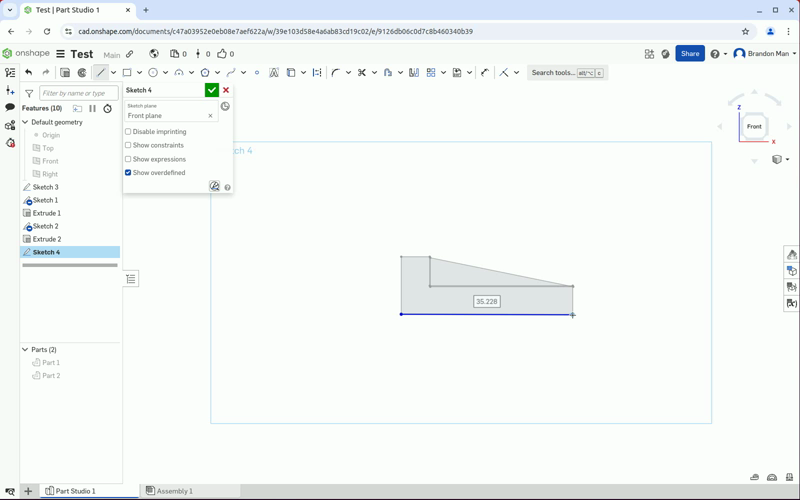
mouse_move(589, 314)
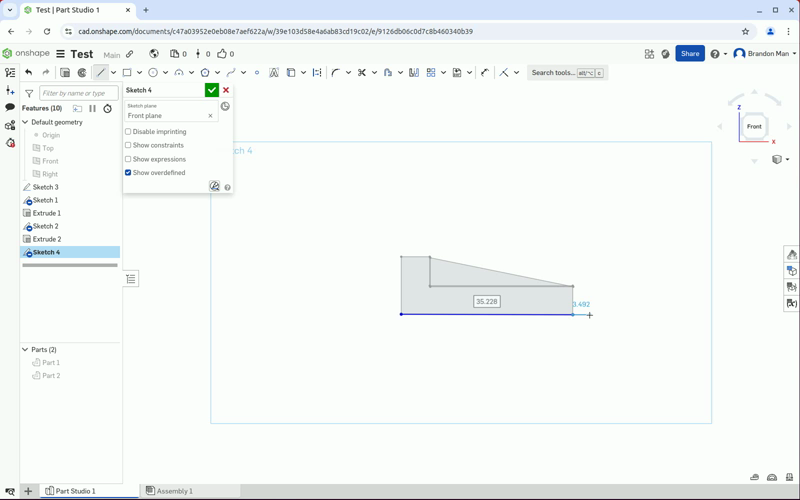
mouse_move(572, 285)
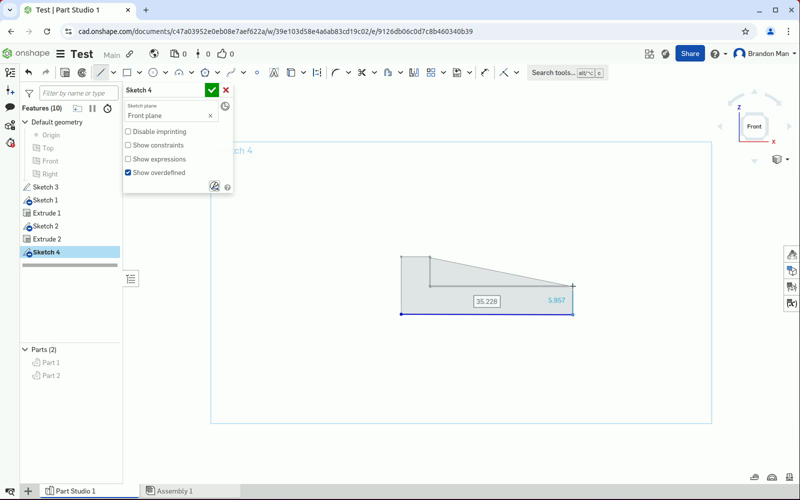
click(572, 285)
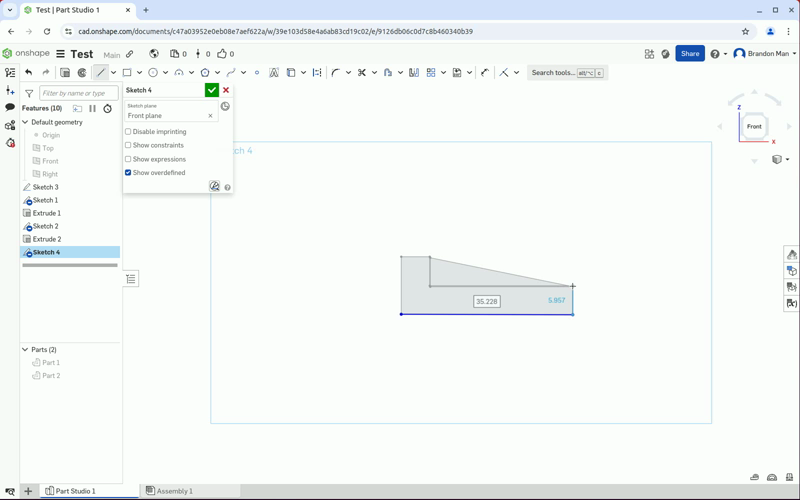
key_up(shift)
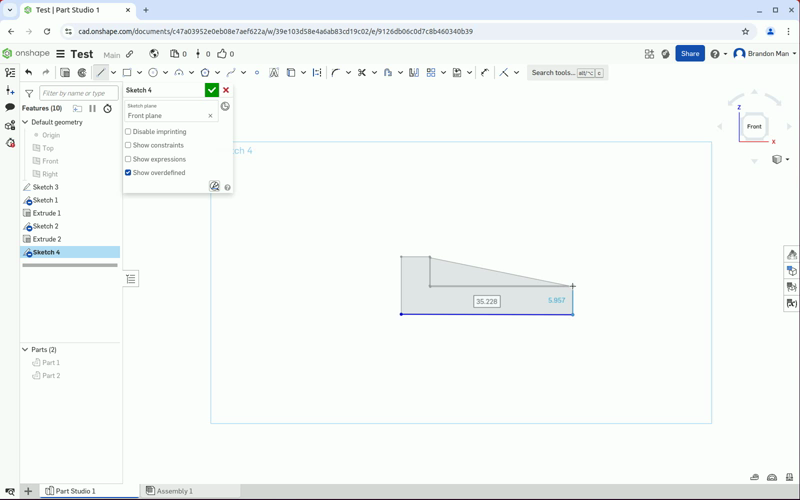
key_down(shift)
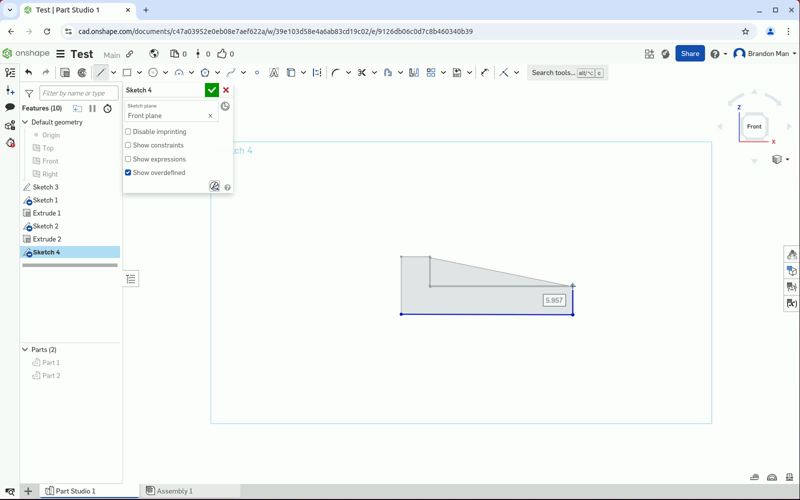
mouse_move(429, 285)
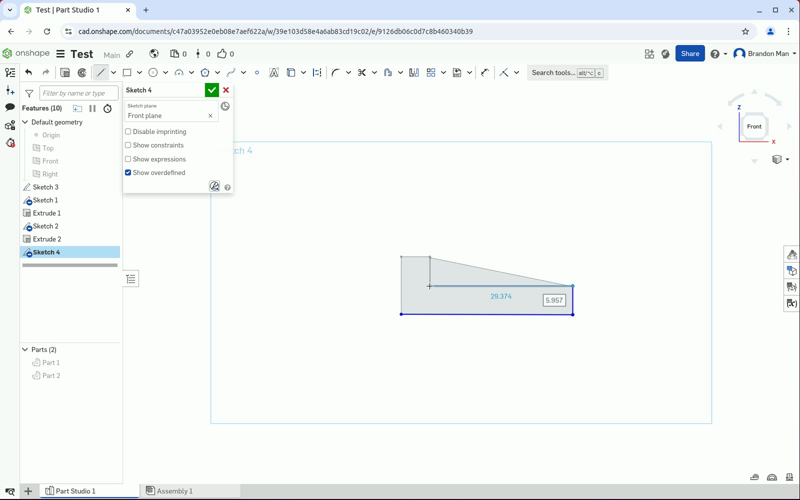
click(429, 285)
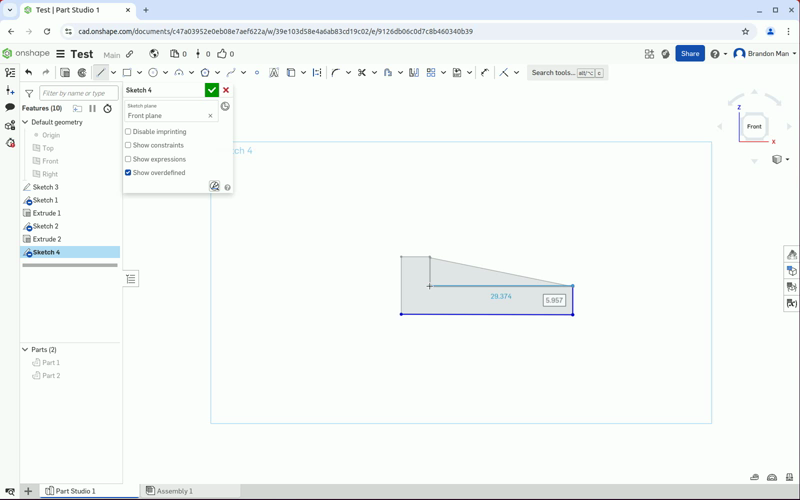
key_up(shift)
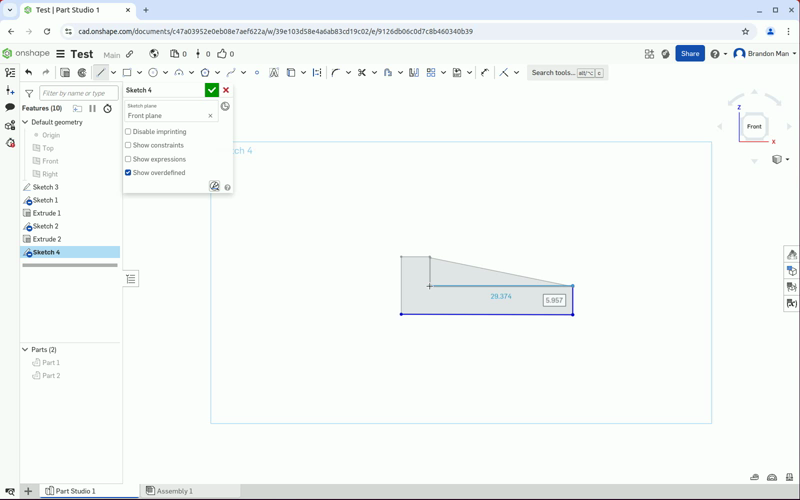
key_down(shift)
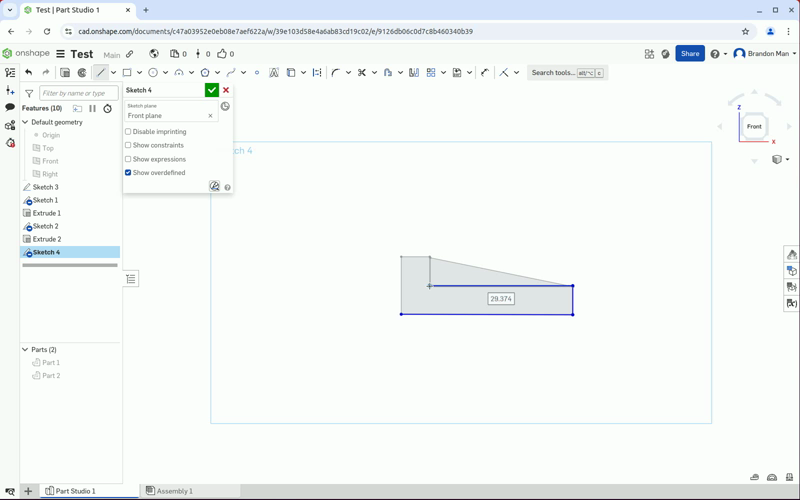
mouse_move(459, 285)
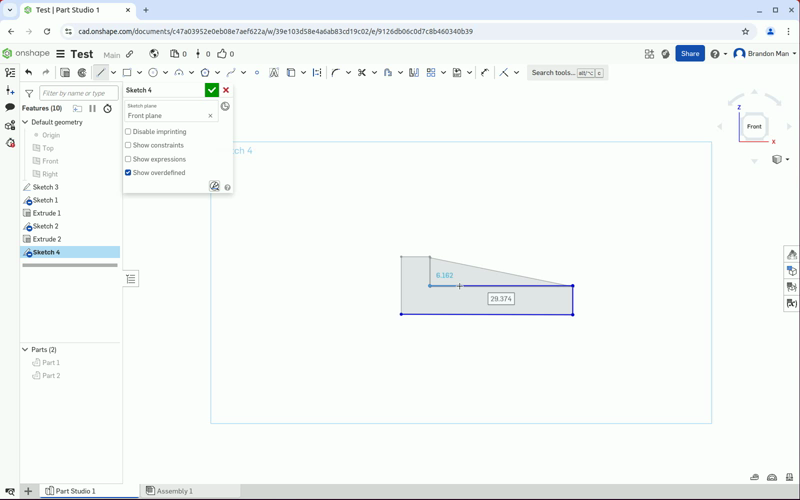
mouse_move(429, 256)
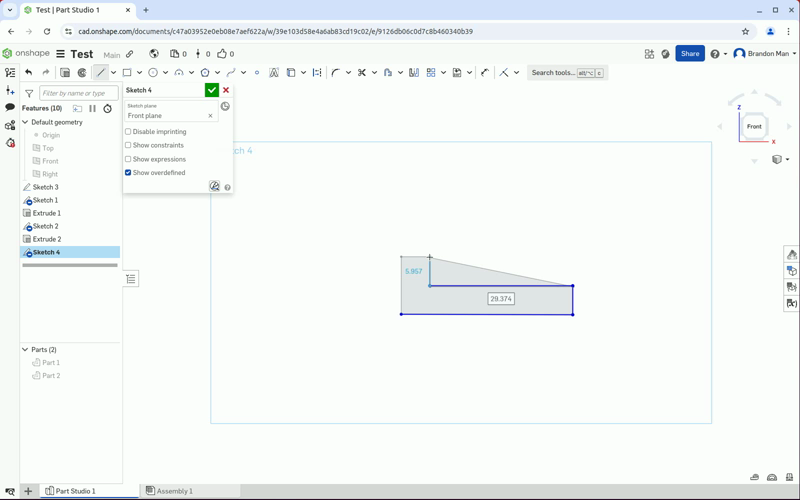
click(429, 256)
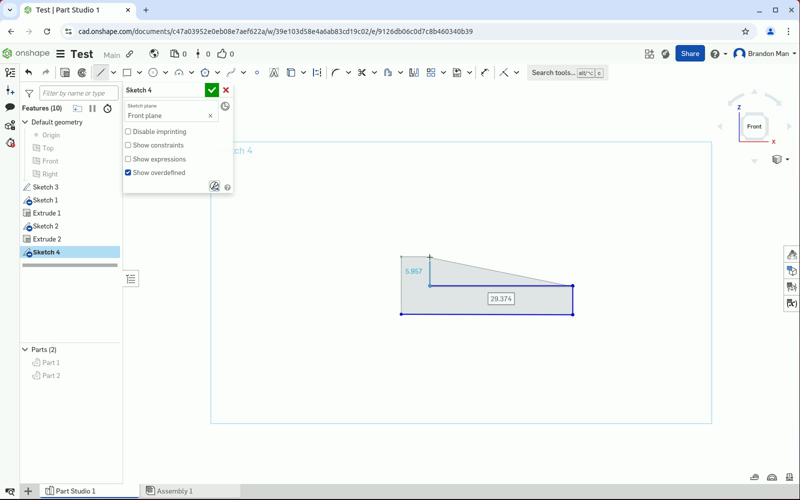
key_up(shift)
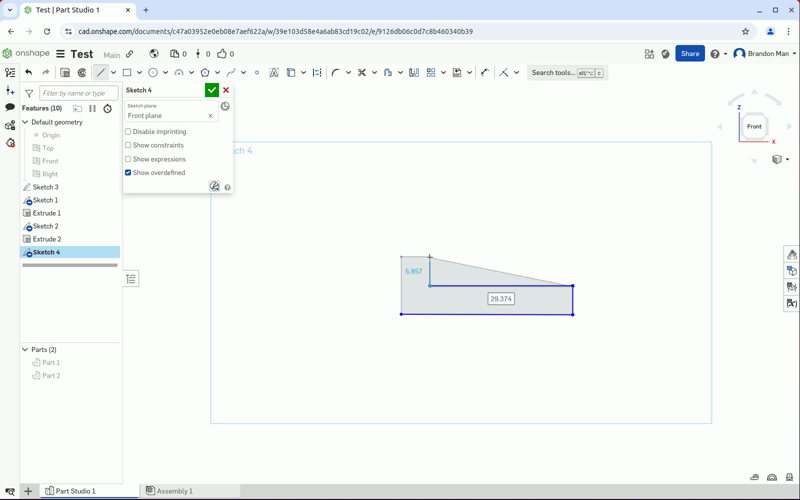
key_down(shift)
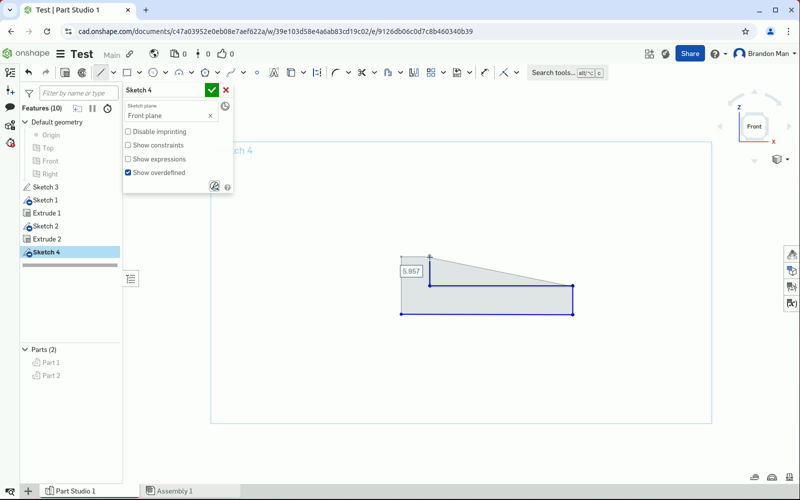
mouse_move(459, 256)
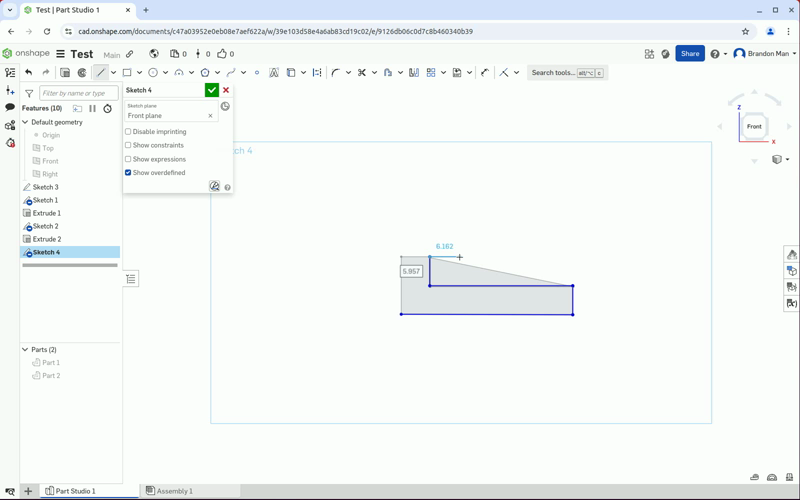
mouse_move(401, 256)
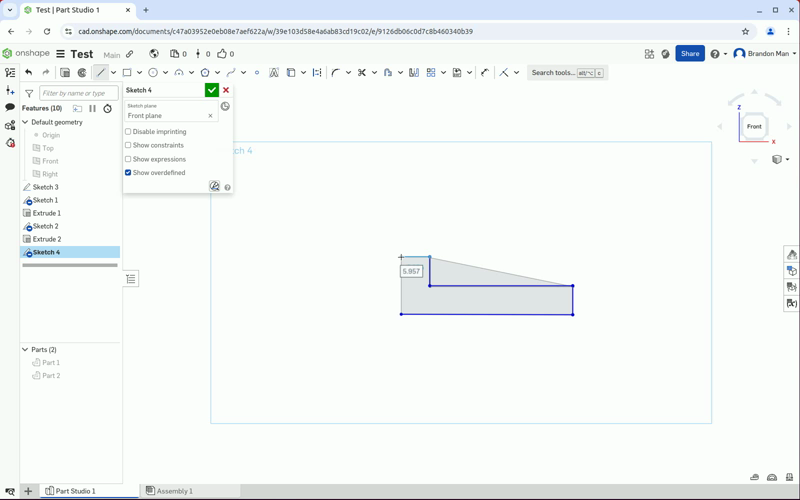
click(401, 256)
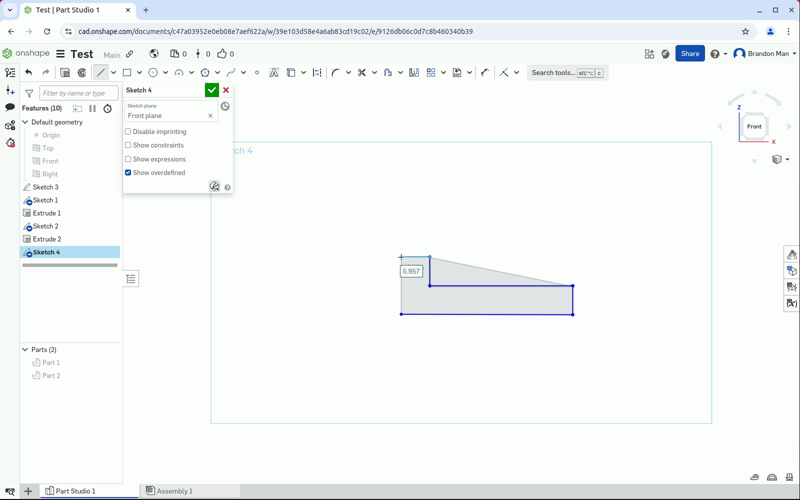
key_up(shift)
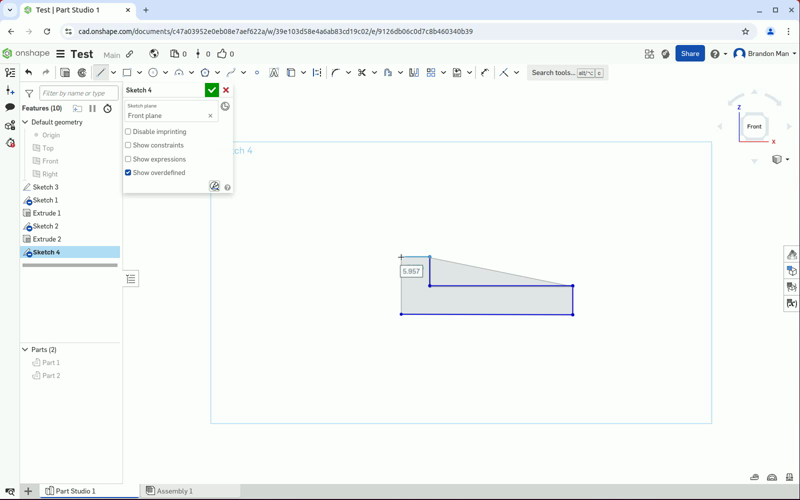
mouse_move(431, 256)
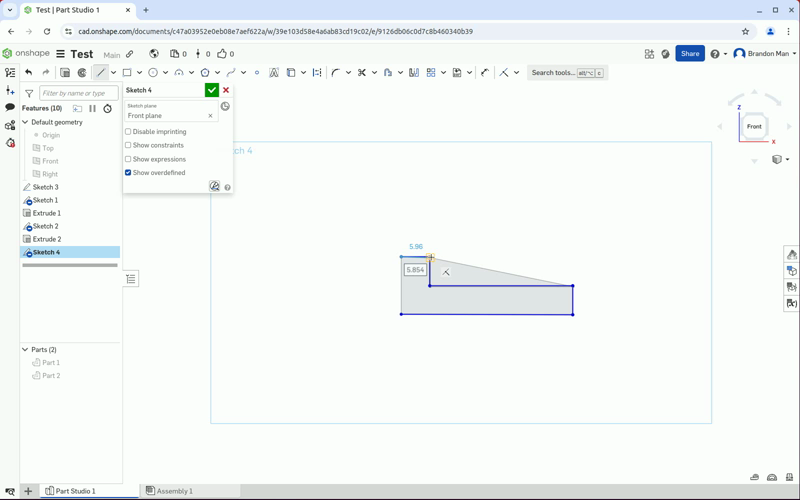
key_down(shift)
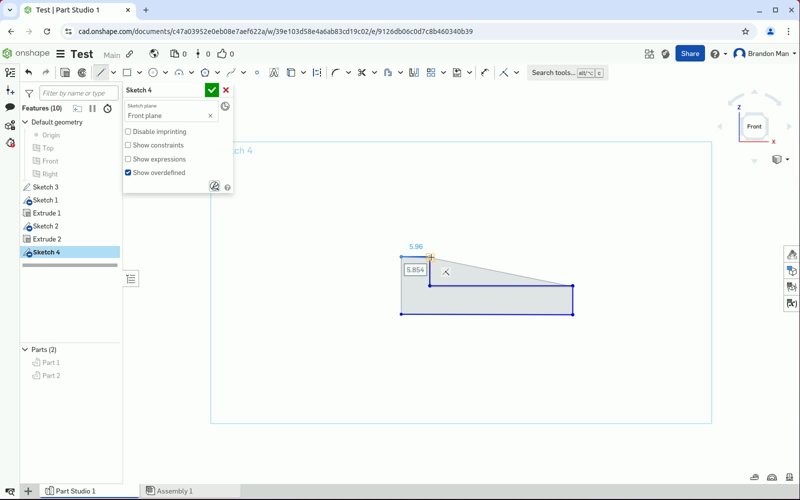
mouse_move(401, 314)
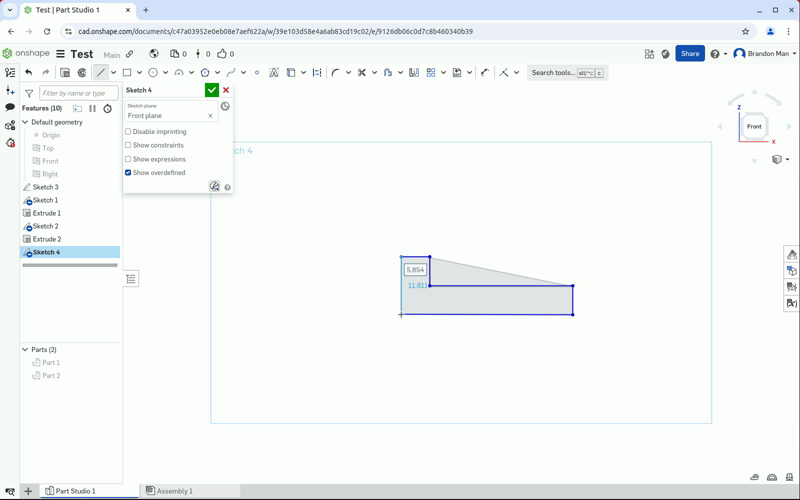
key_up(shift)
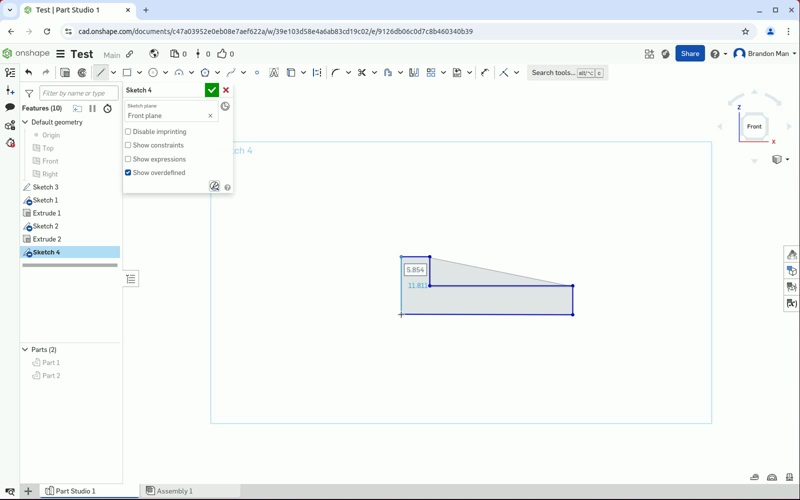
click(401, 314)
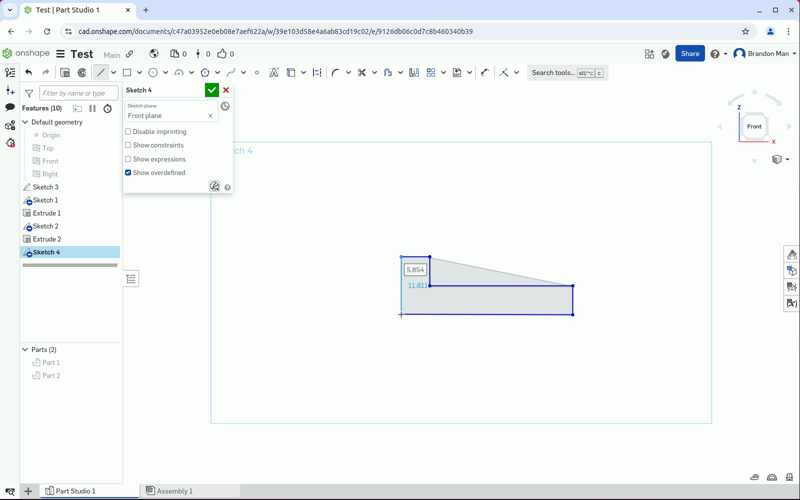
key(esc)
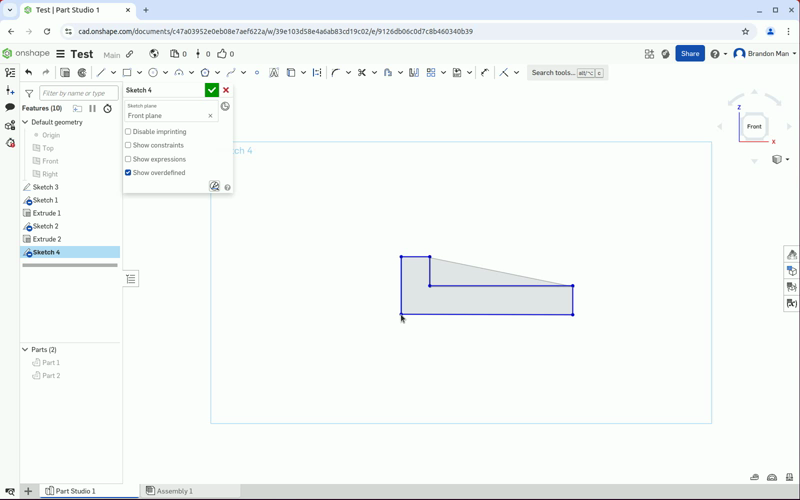
mouse_move(409, 276)
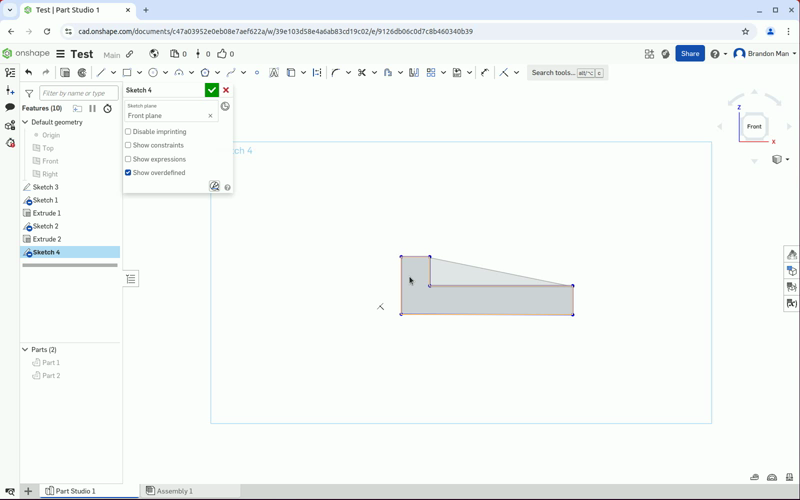
click(409, 276)
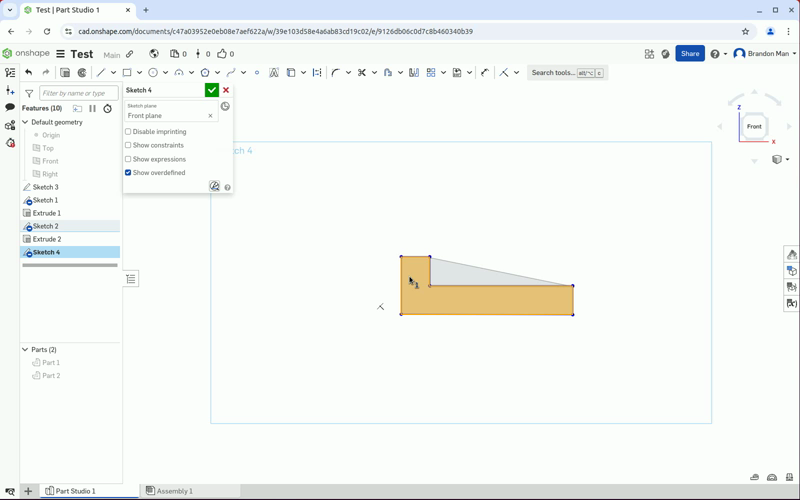
mouse_move(73, 352)
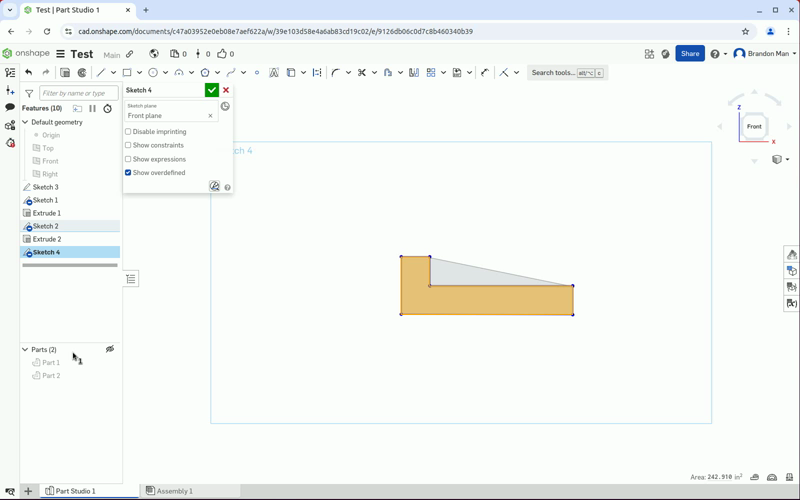
key(shift+y)
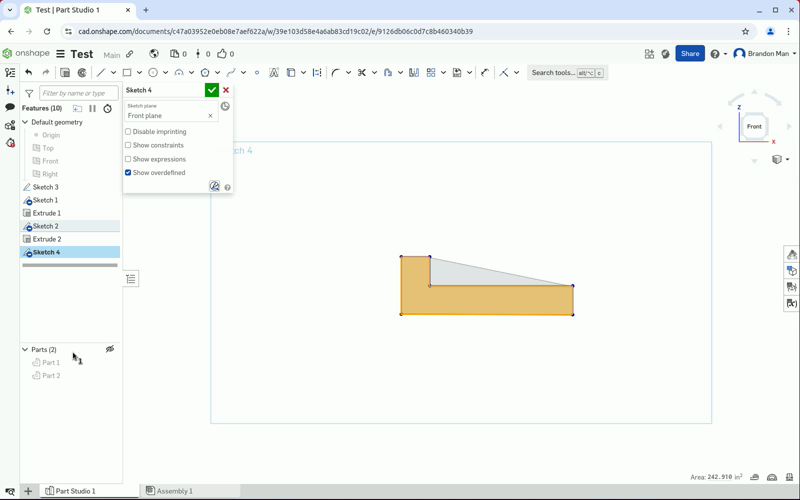
key(shift+e)
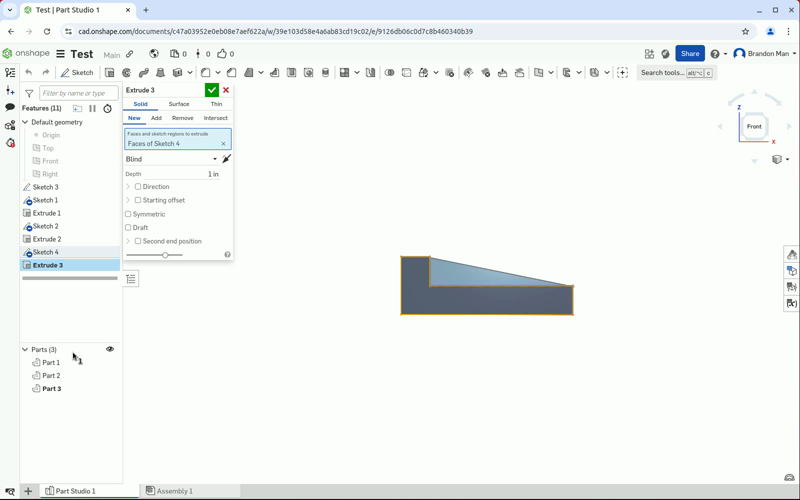
mouse_move(143, 106)
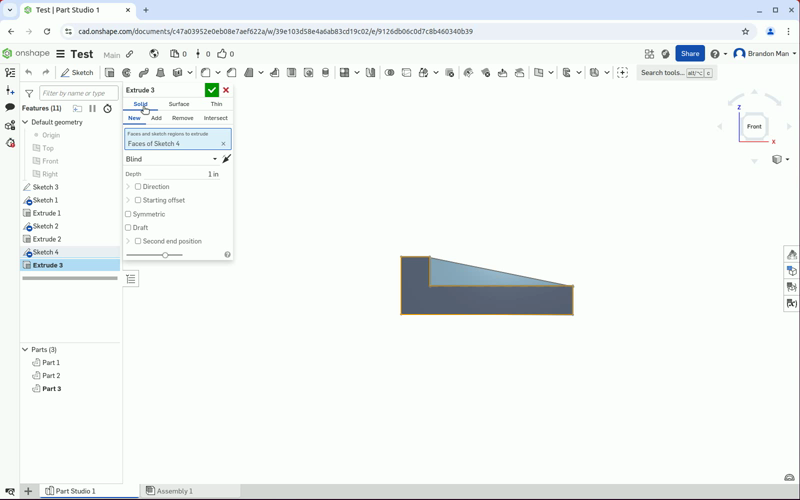
click(143, 106)
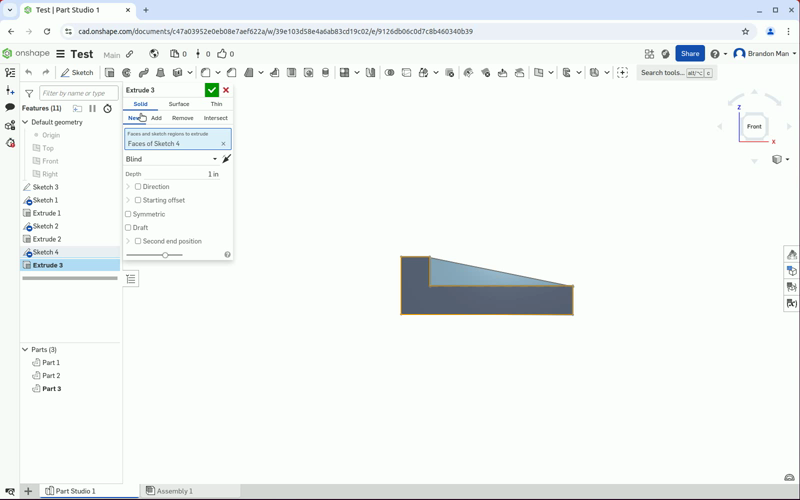
mouse_move(137, 120)
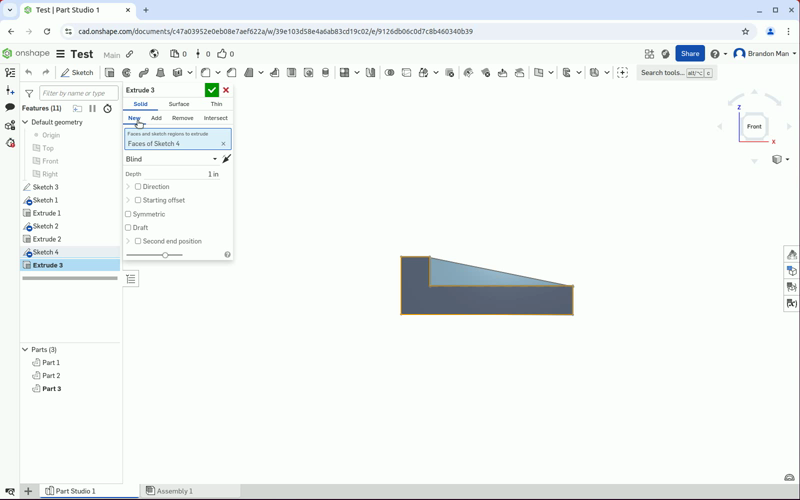
click(137, 120)
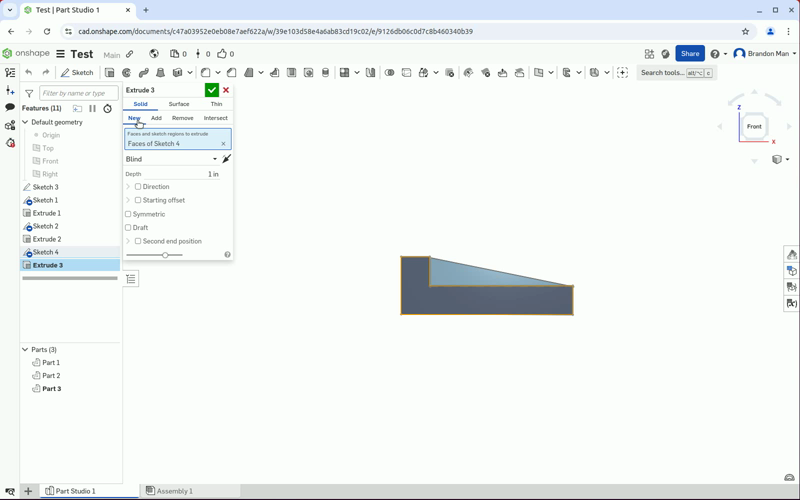
key(tab, 4)
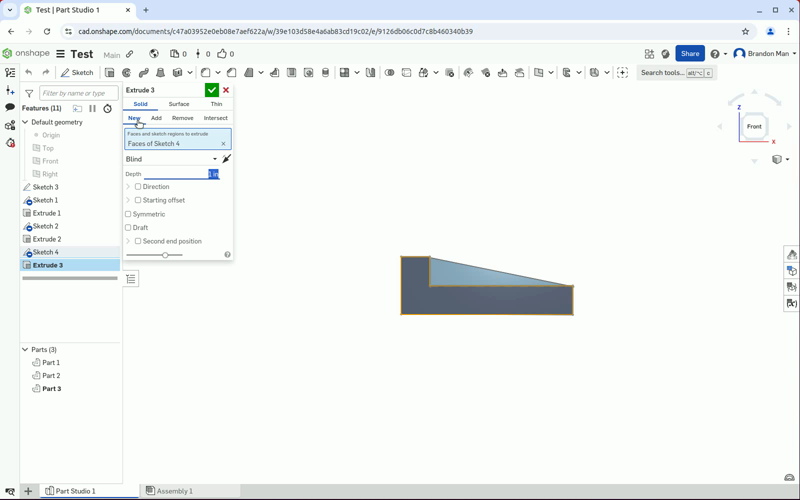
text(5.777)
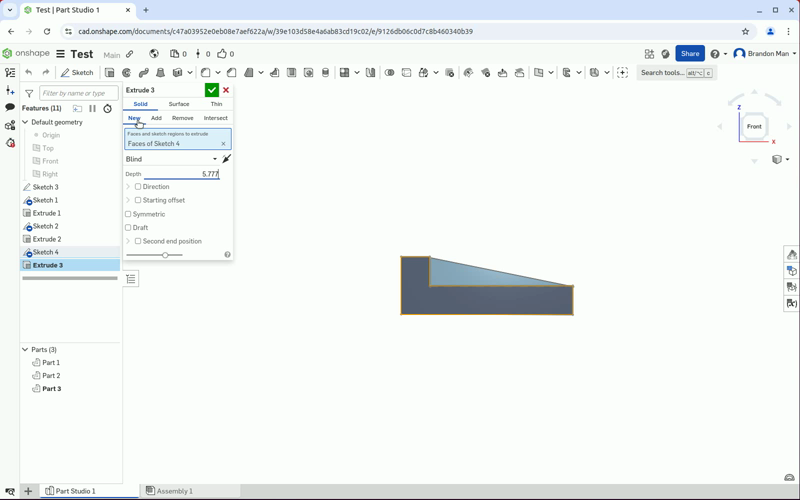
key(enter)
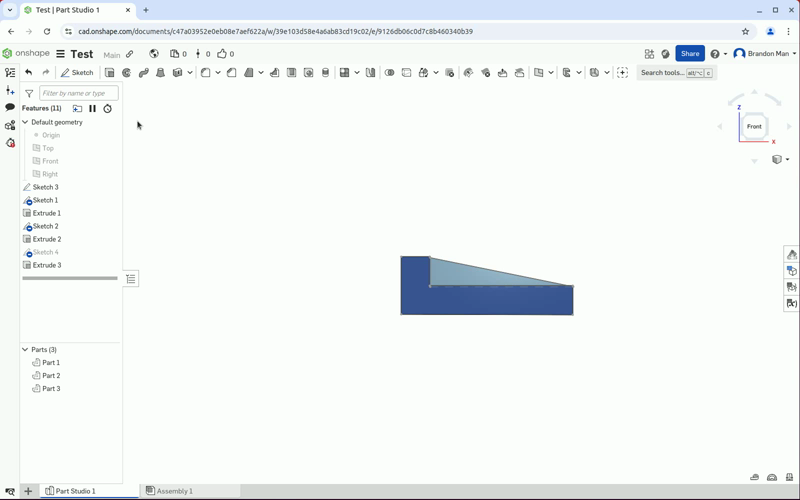
key(shift+h)
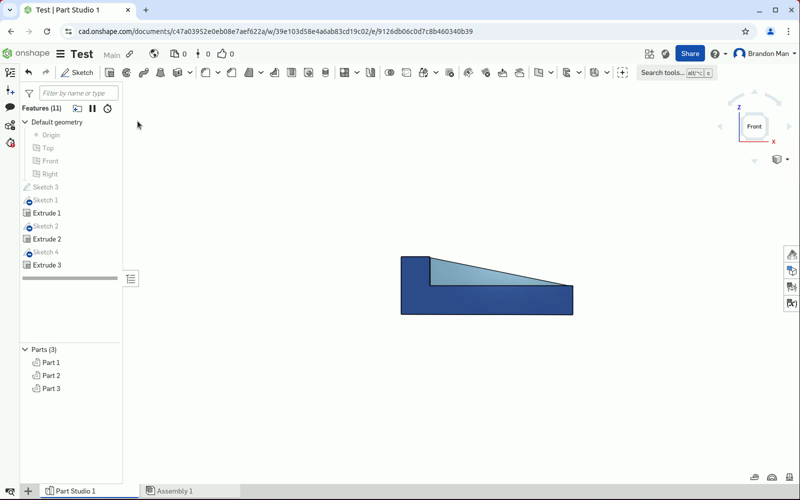
key(shift+h)
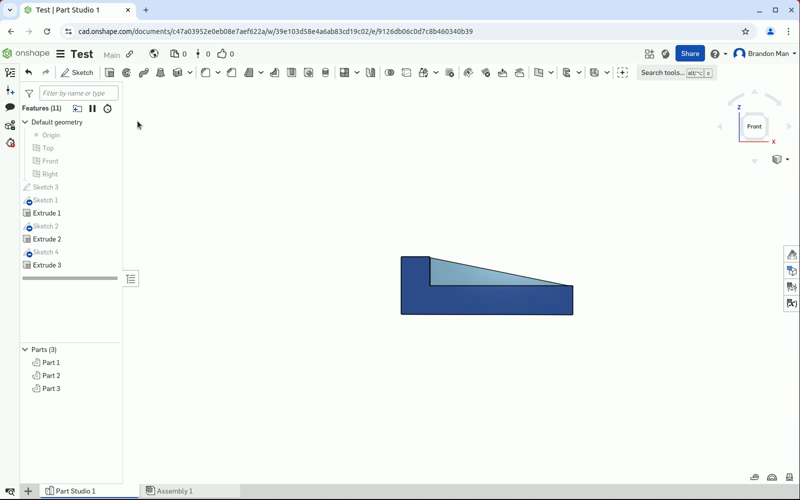
key(shift+7)
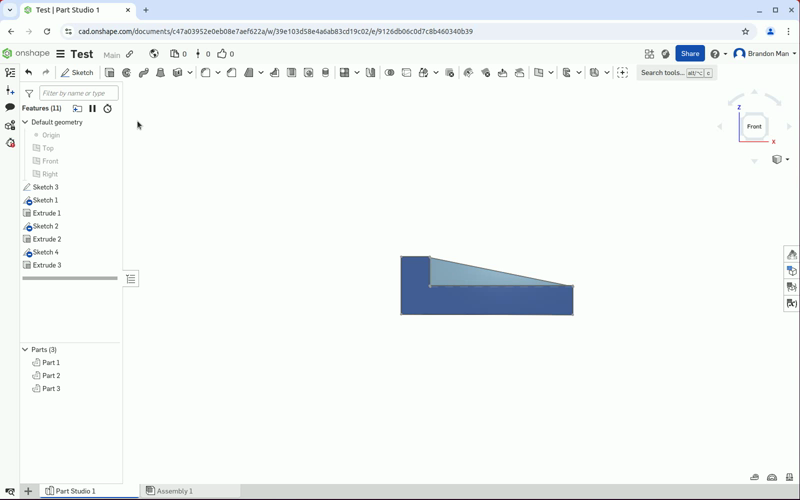
key(left, 2)
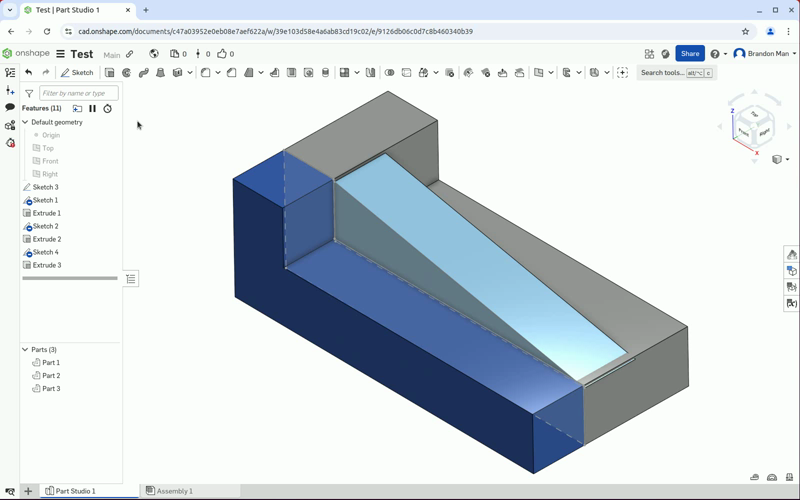
key(down, 2)
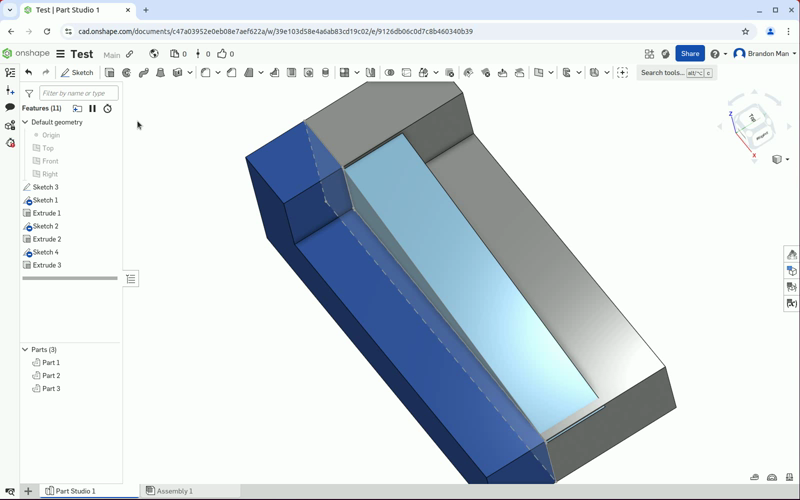
key(up, 2)
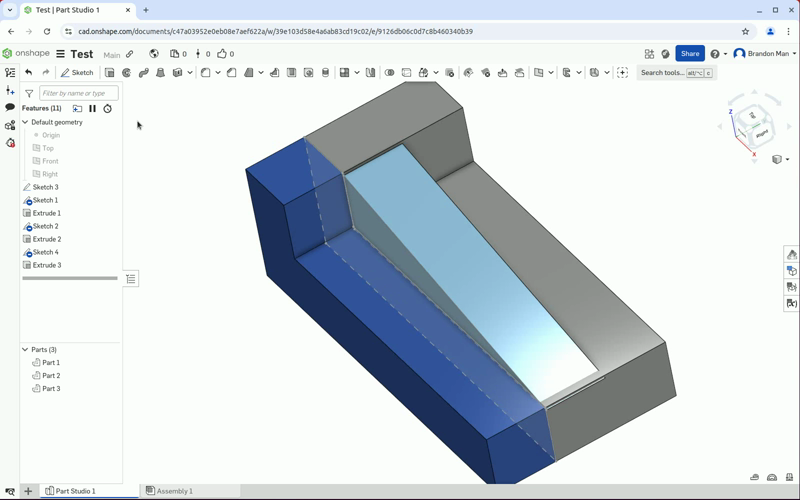
key(right, 2)
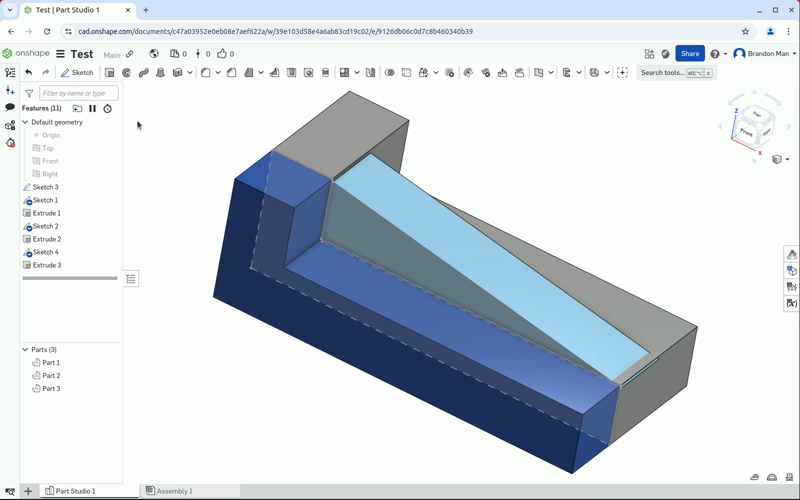
mouse_move(73, 189)
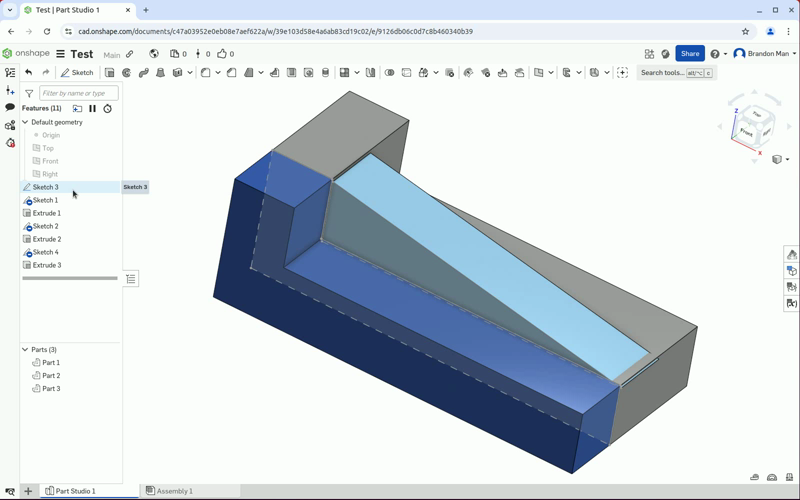
click(73, 189)